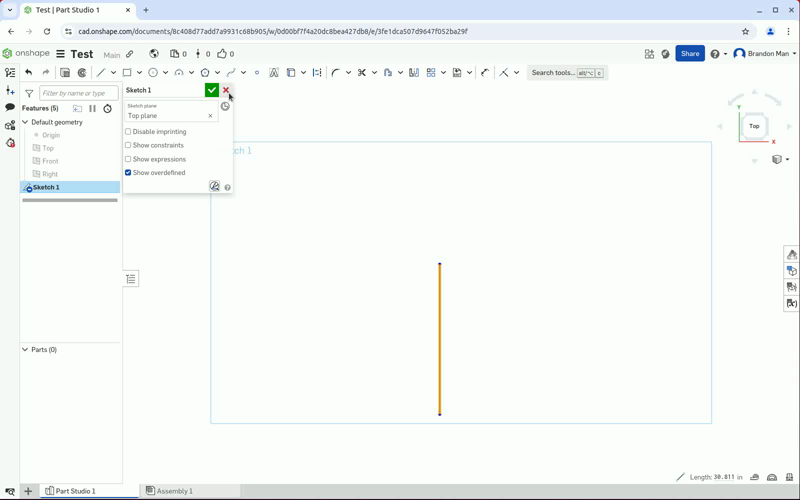
key(shift+h)
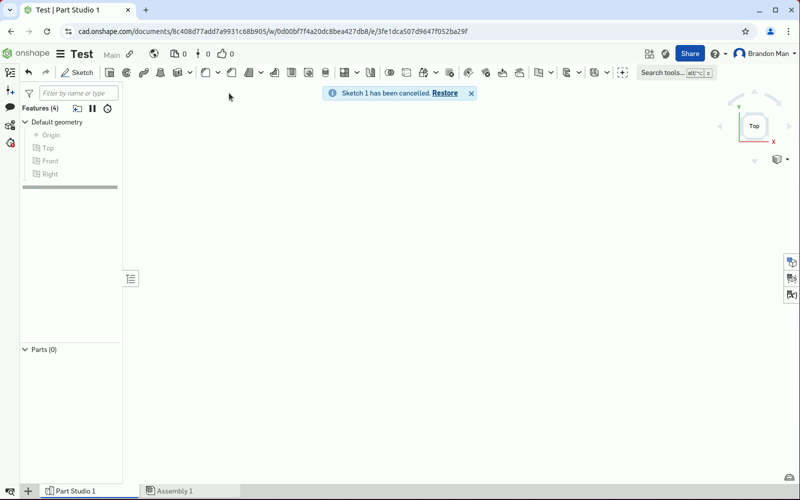
mouse_move(73, 352)
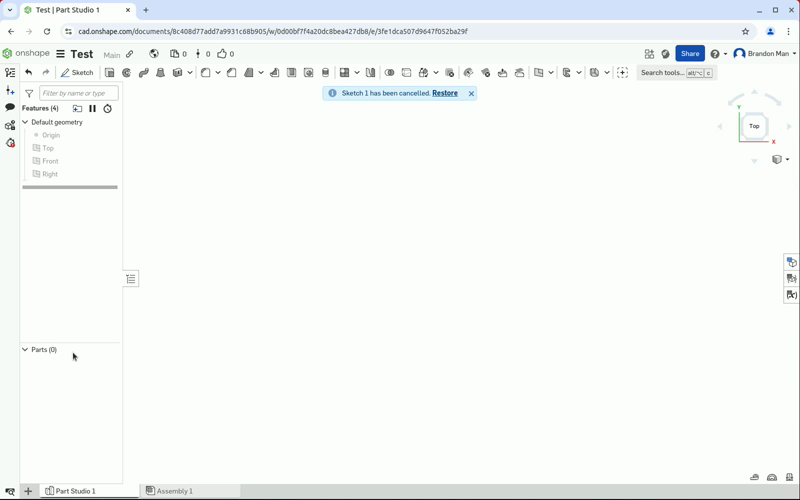
key(y)
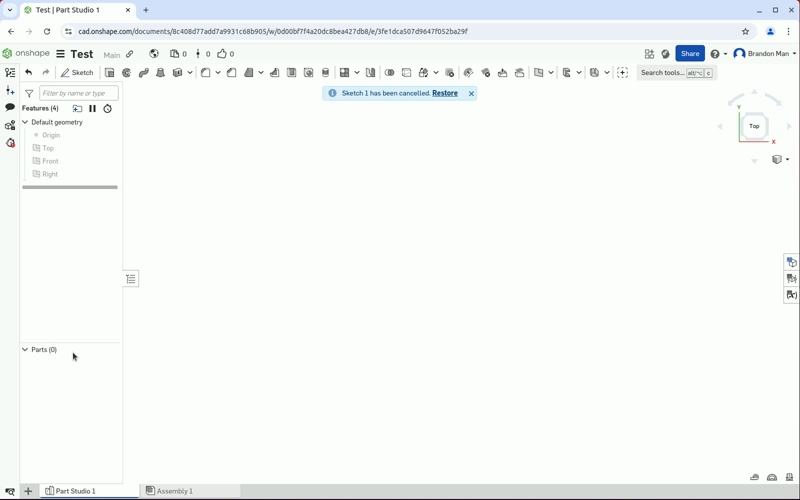
key(shift+p)
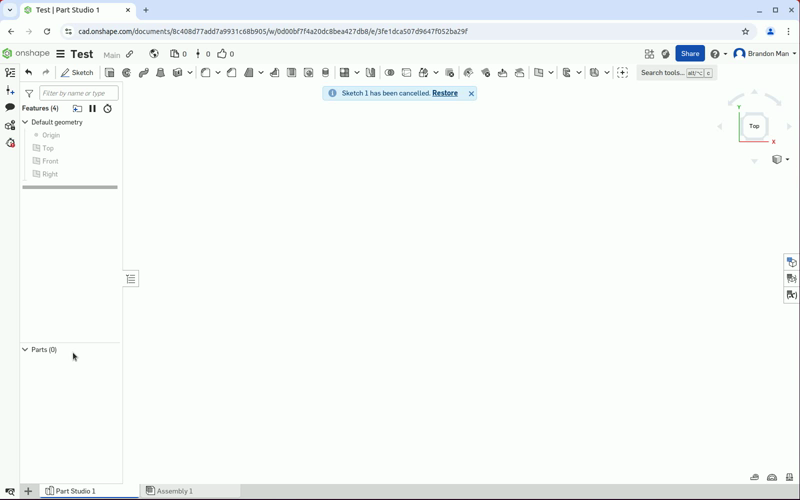
key(space)
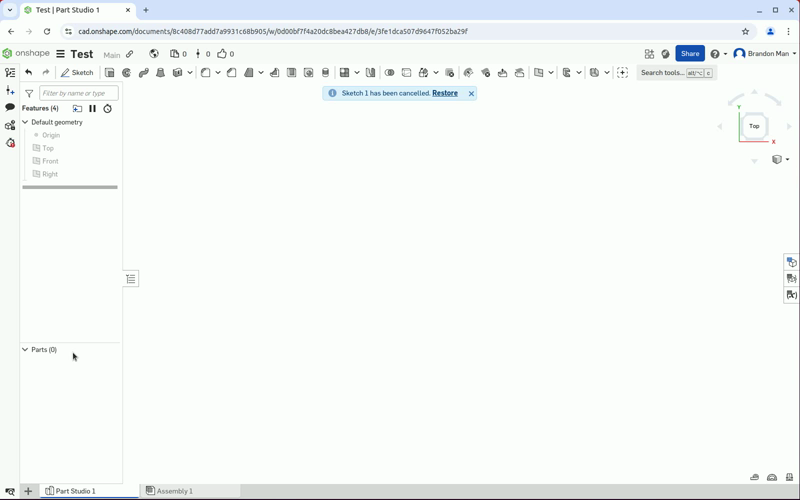
key_down(shift)
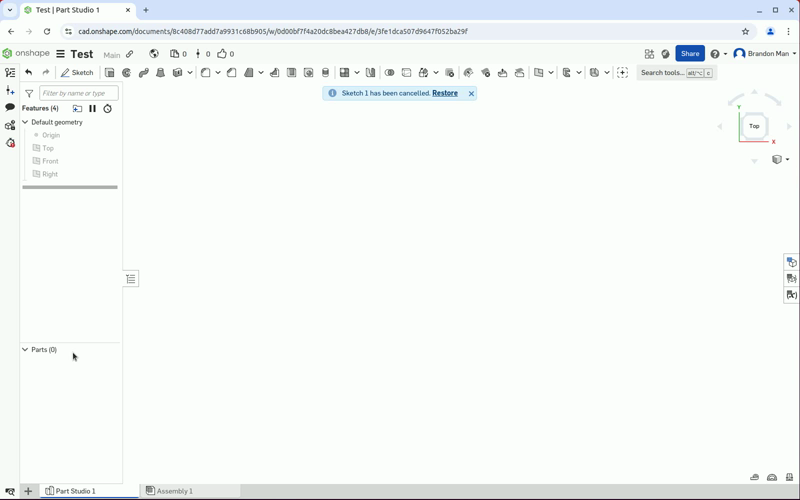
key(up)
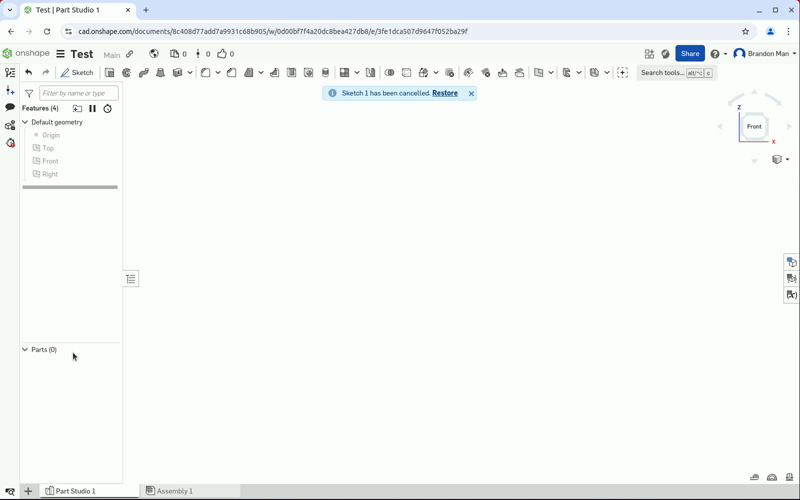
key_up(shift)
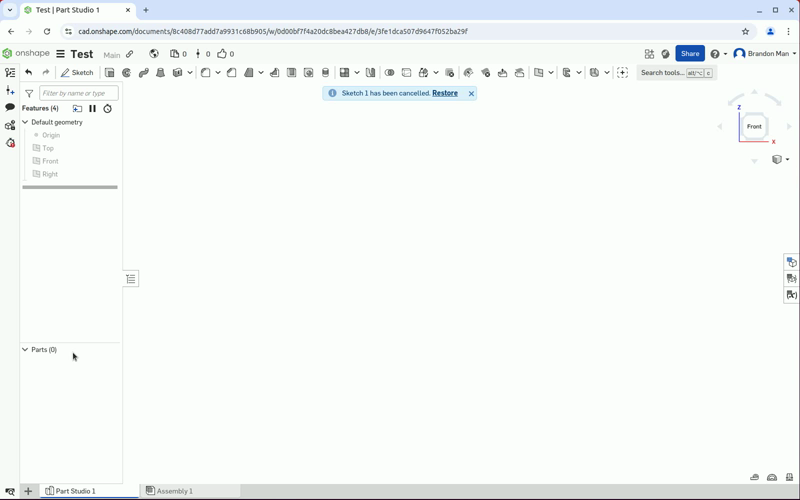
mouse_move(73, 352)
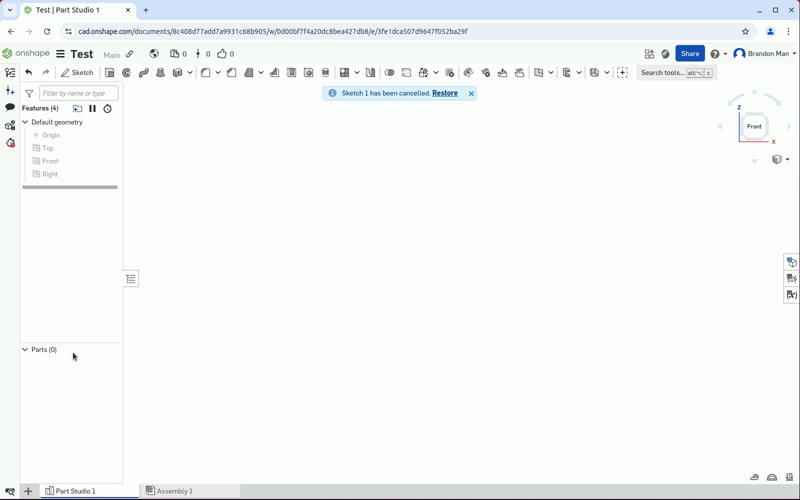
key(shift+y)
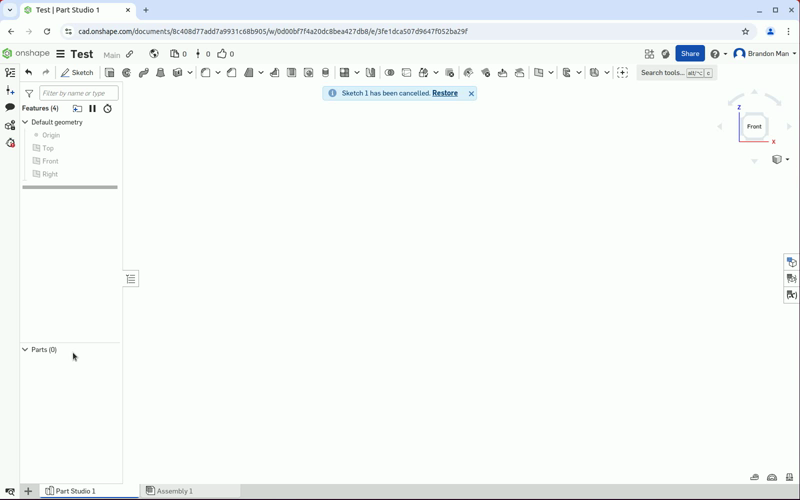
key(shift+s)
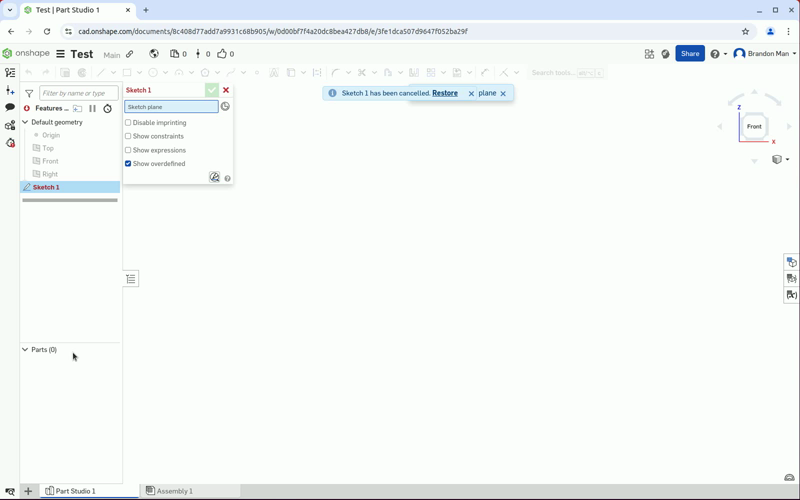
mouse_move(73, 163)
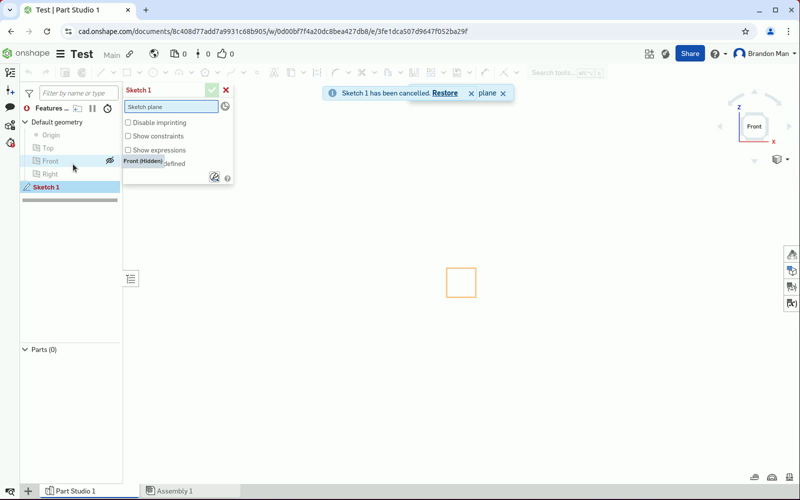
click(73, 163)
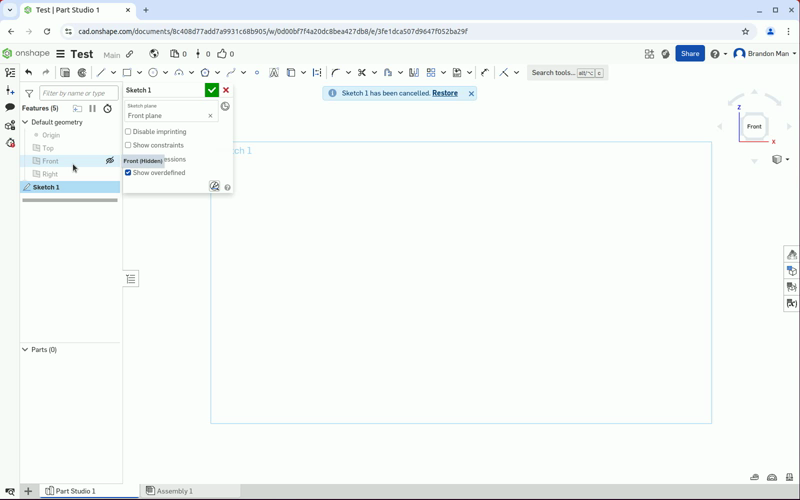
mouse_move(73, 352)
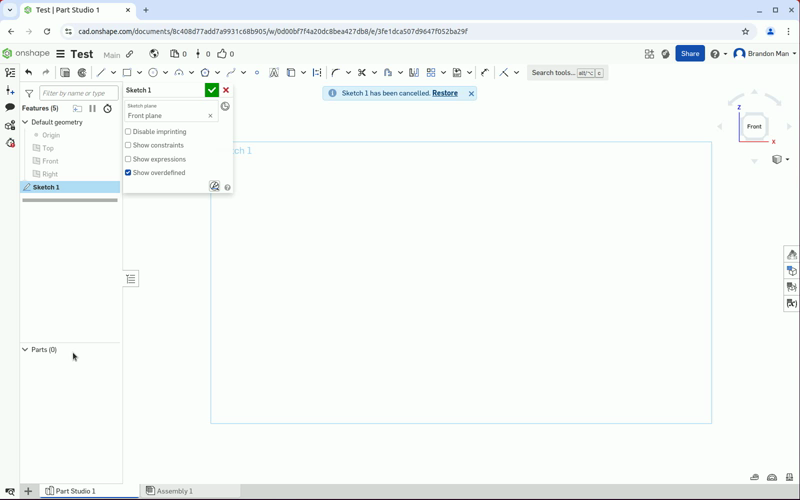
key(y)
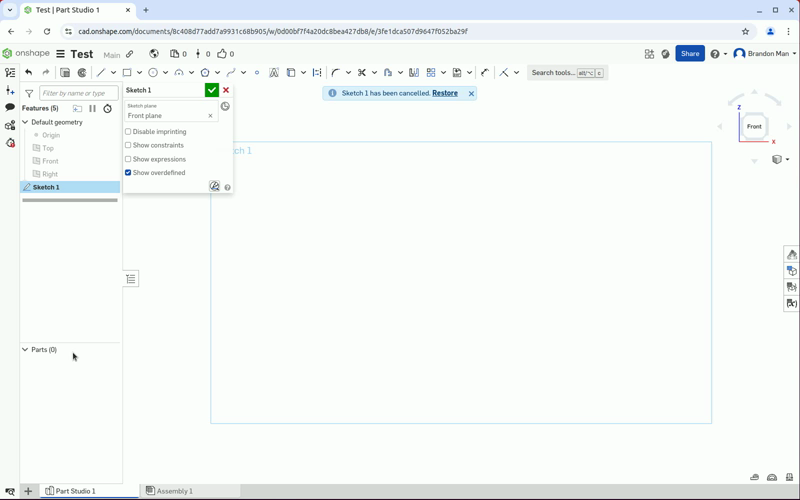
key(l)
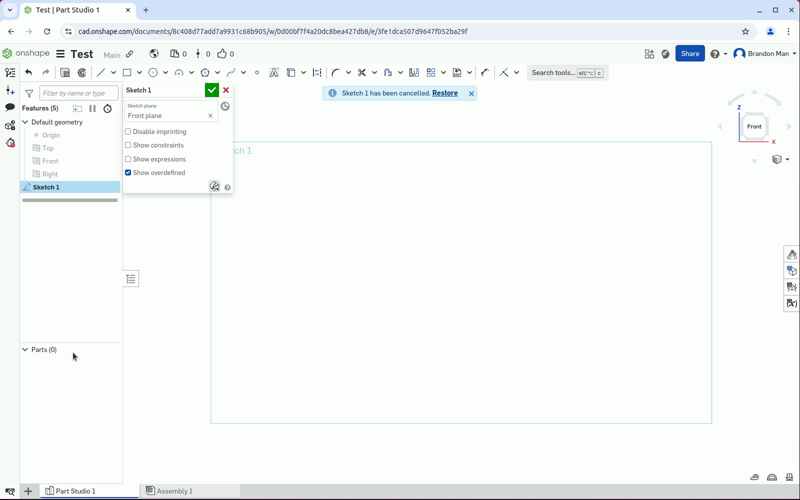
key_down(shift)
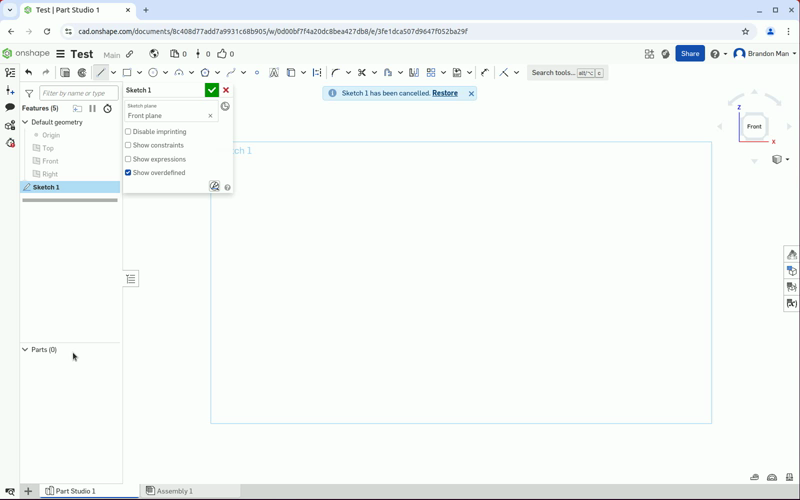
mouse_move(352, 245)
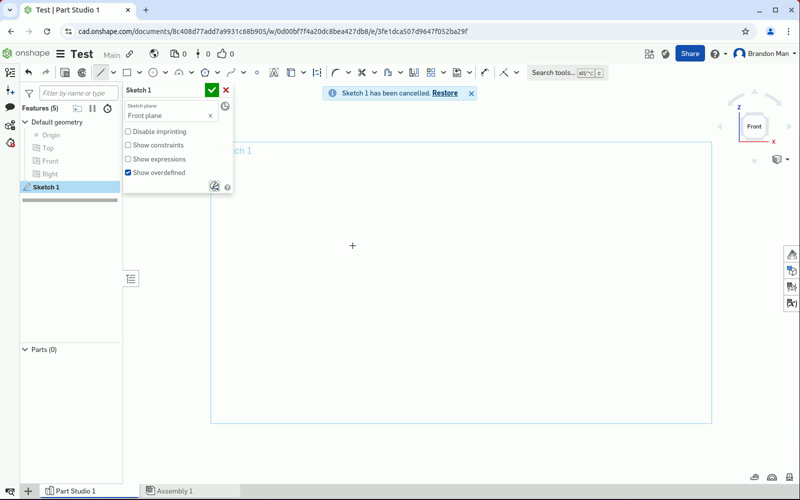
click(352, 245)
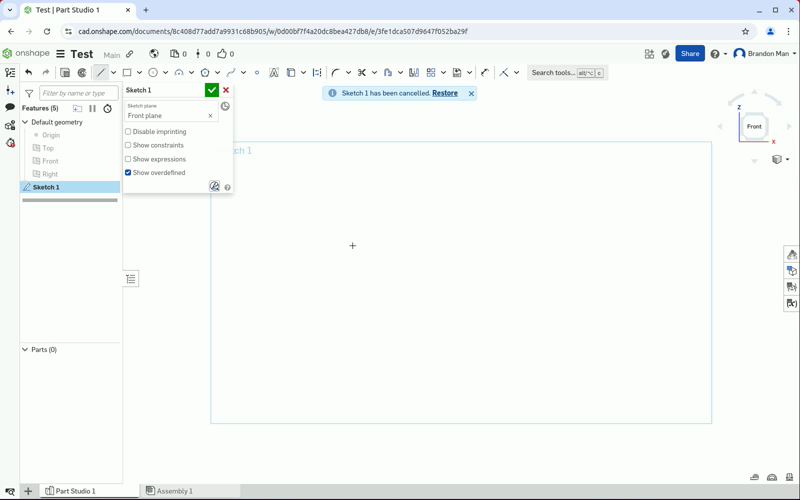
key_up(shift)
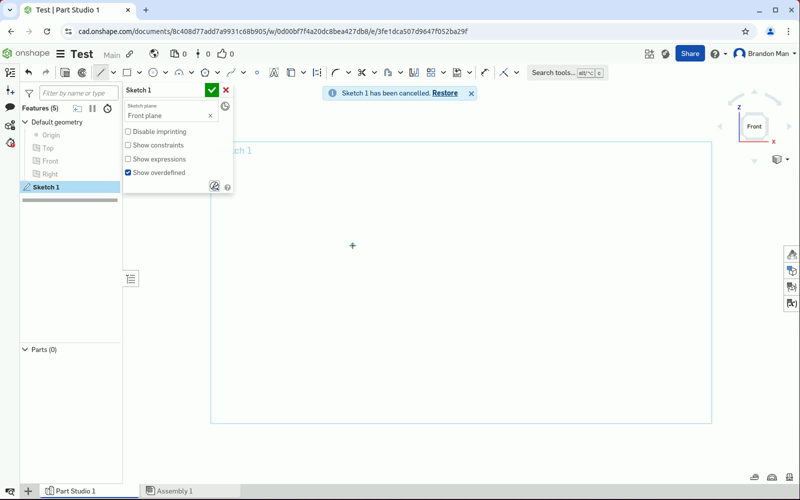
key_down(shift)
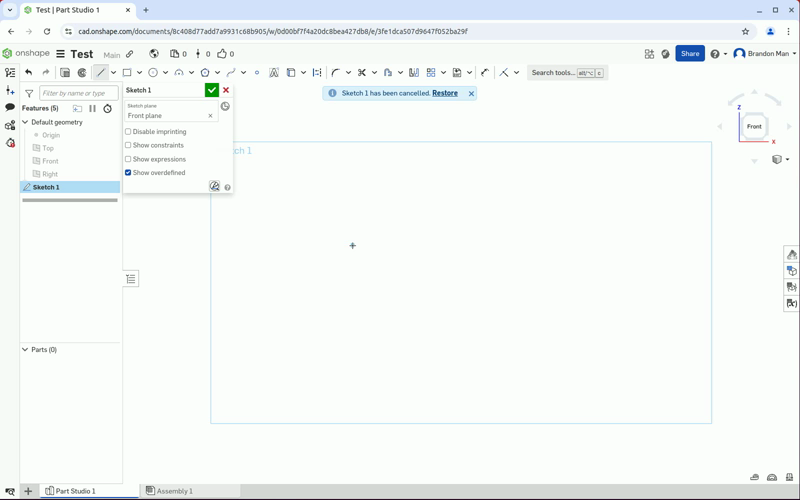
mouse_move(373, 356)
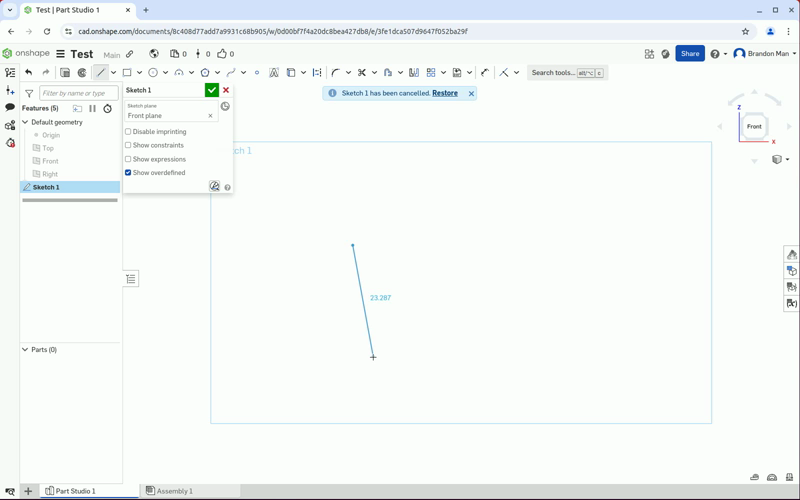
click(373, 356)
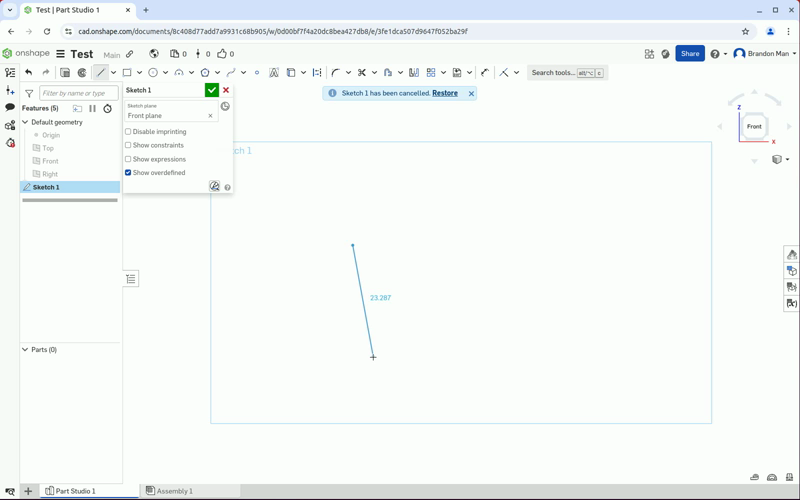
key_up(shift)
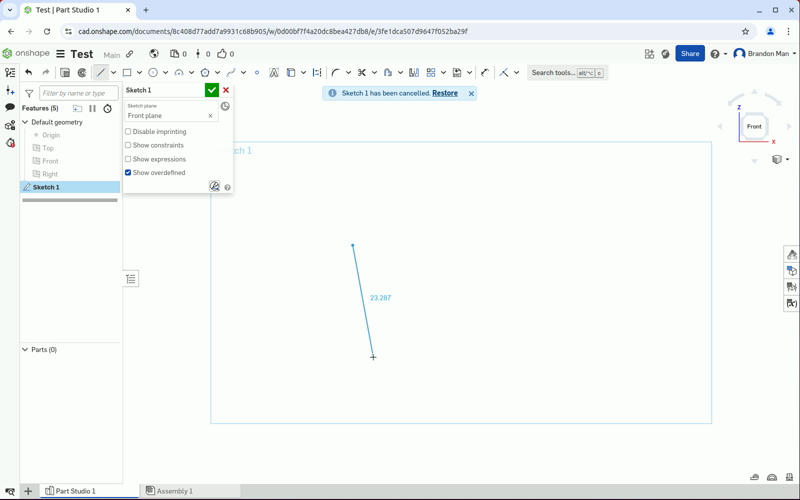
key_down(shift)
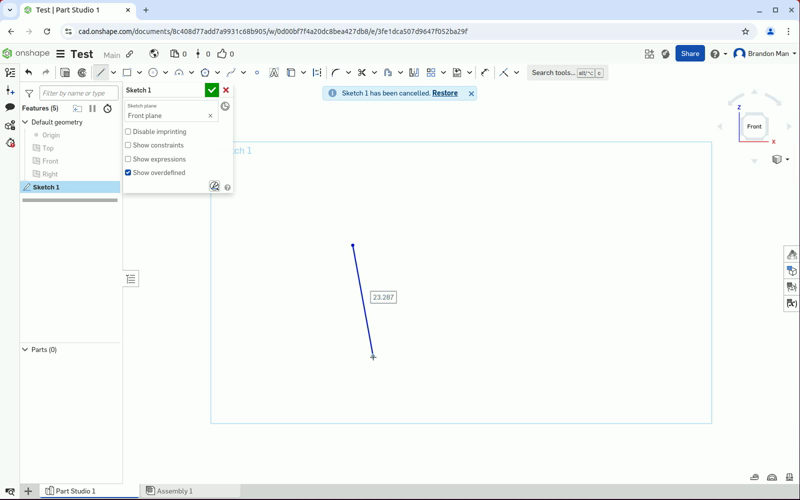
mouse_move(482, 395)
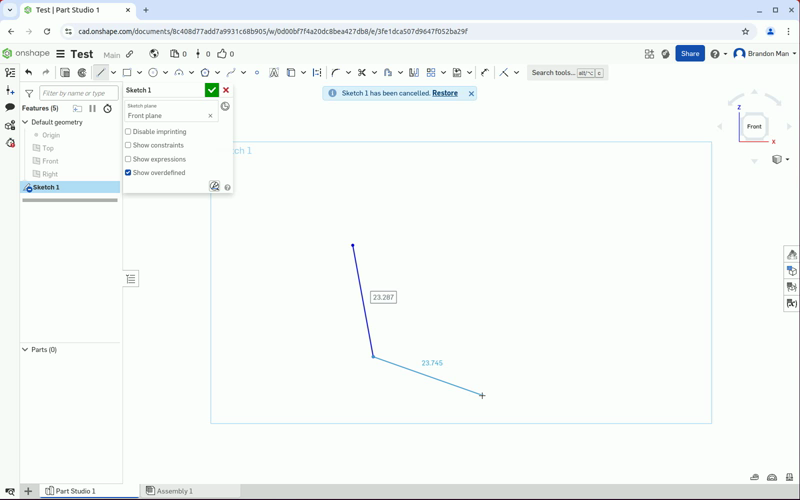
click(482, 395)
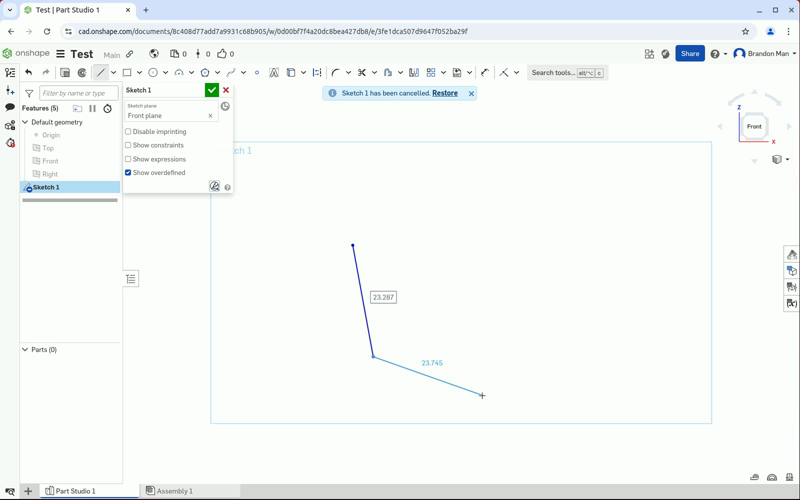
key_up(shift)
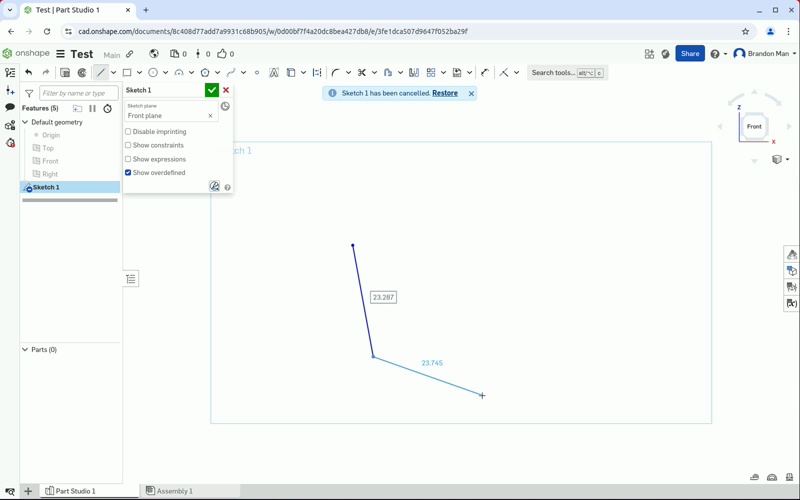
key_down(shift)
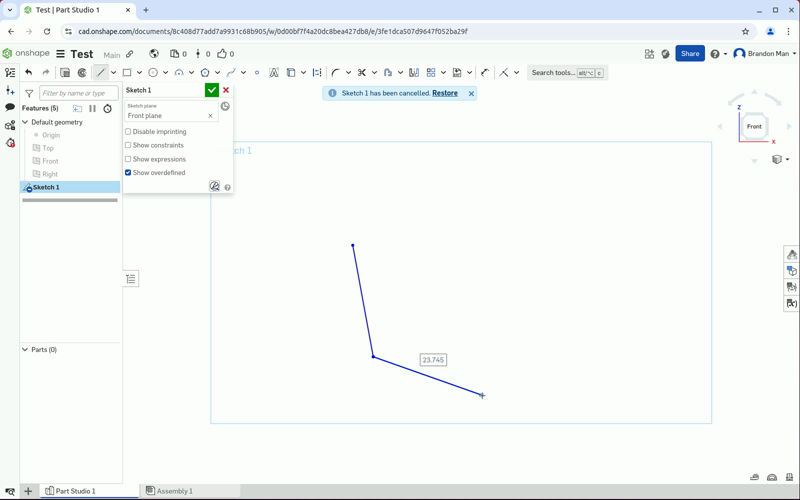
mouse_move(568, 320)
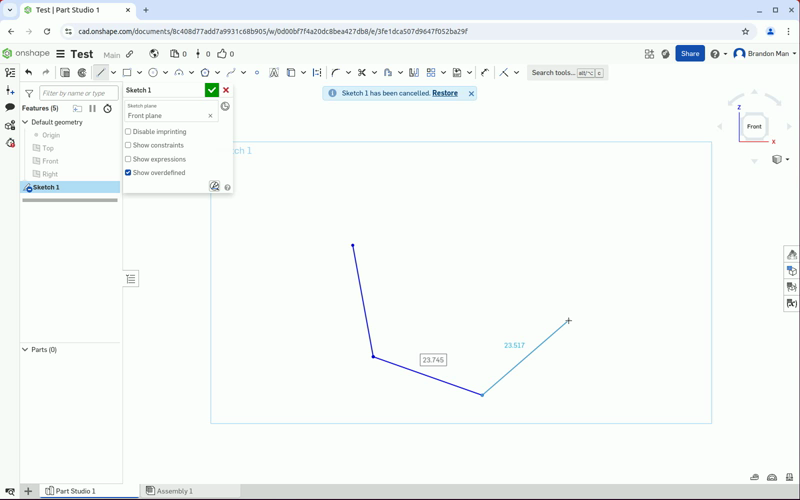
click(568, 320)
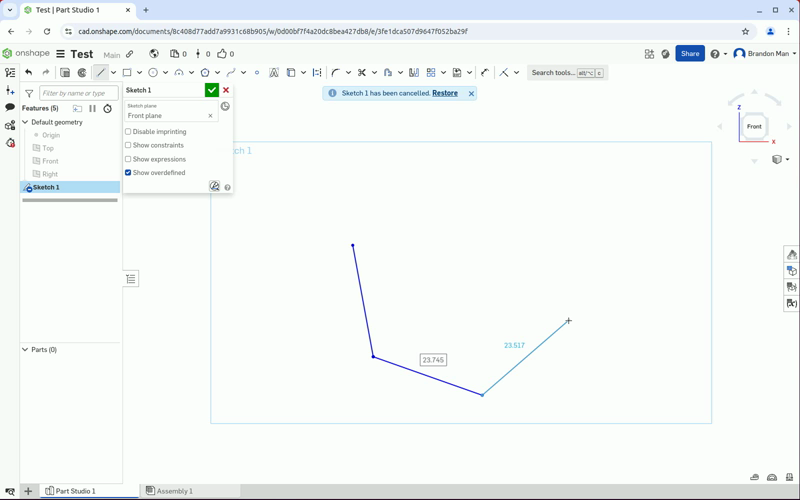
key_up(shift)
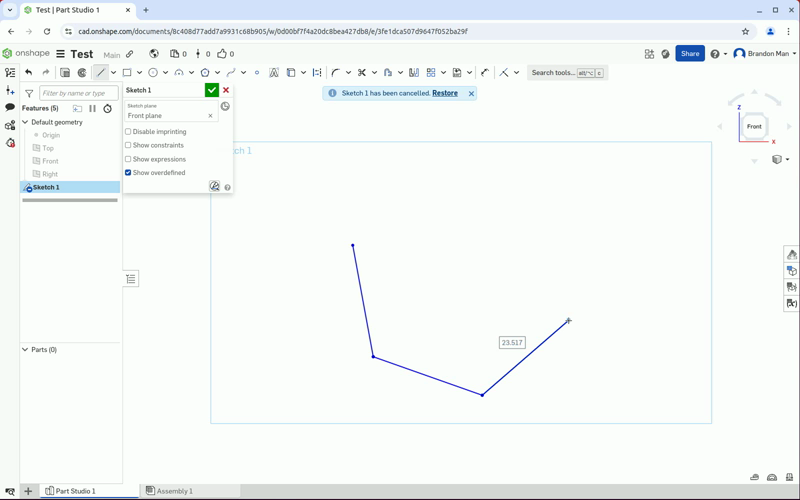
key_down(shift)
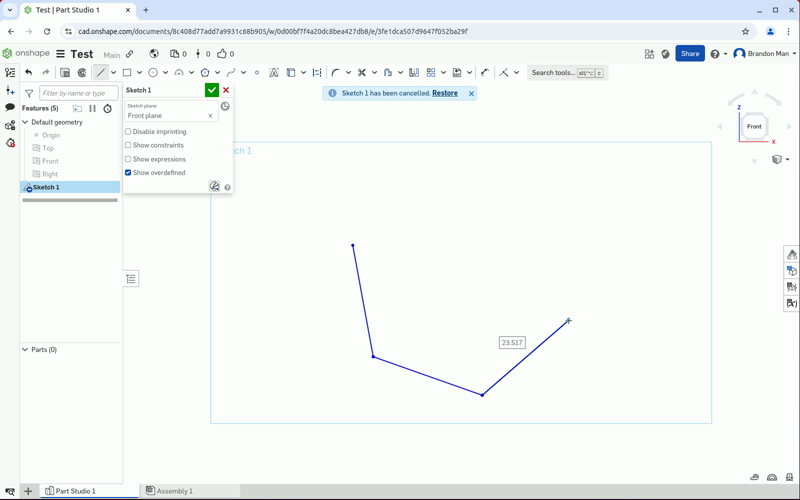
mouse_move(548, 209)
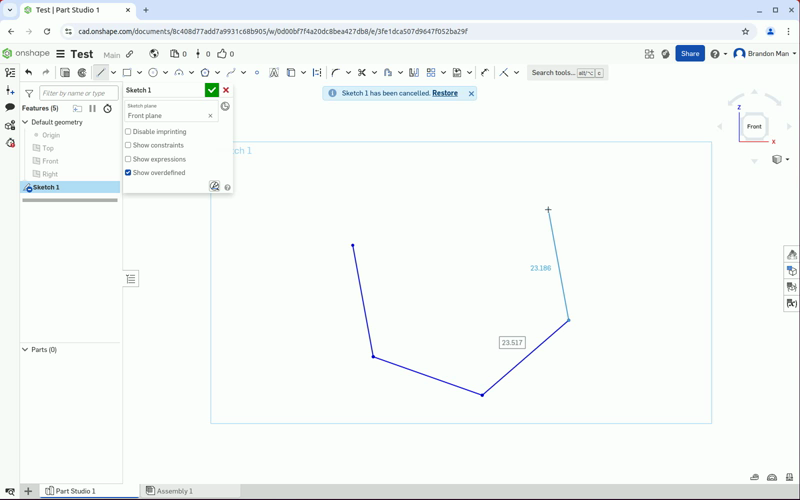
click(548, 209)
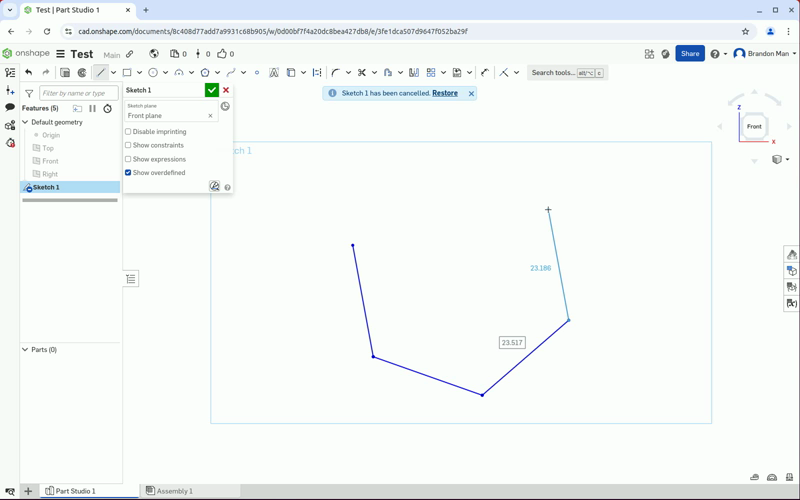
key_up(shift)
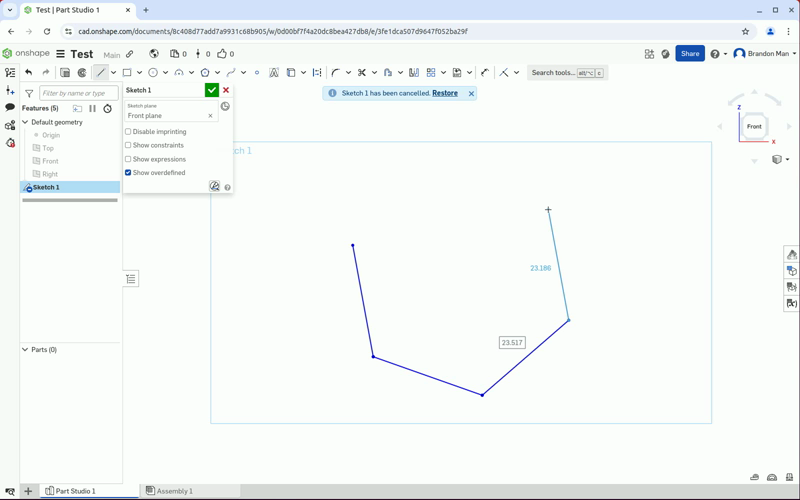
key_down(shift)
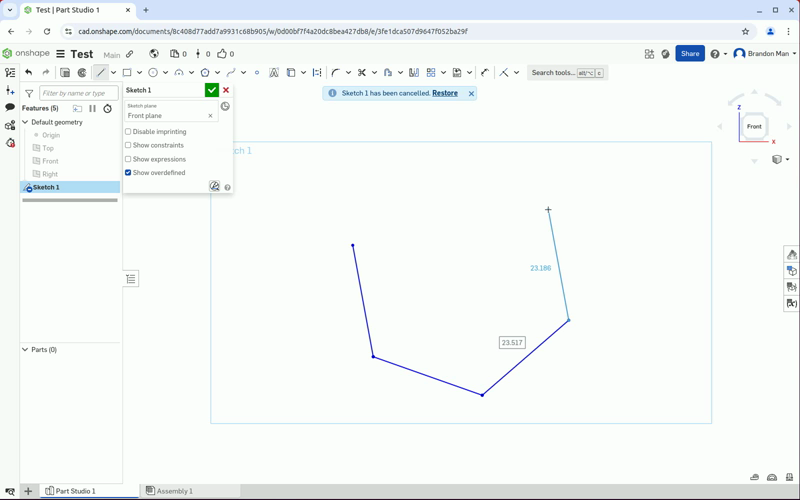
mouse_move(439, 170)
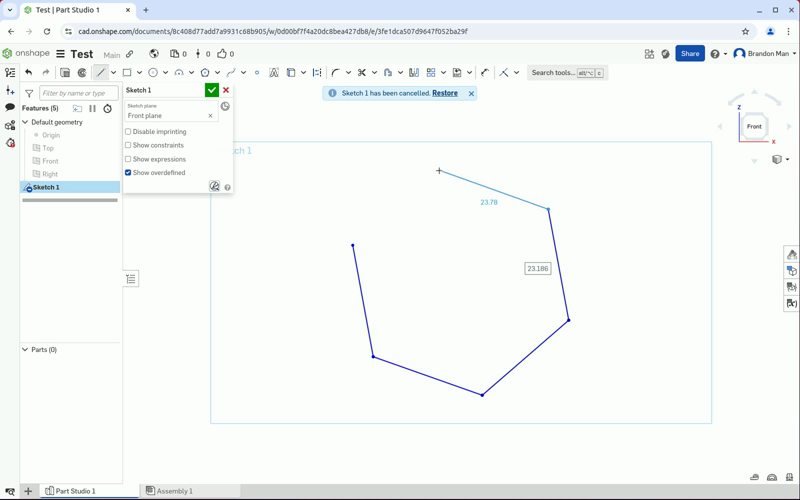
click(439, 170)
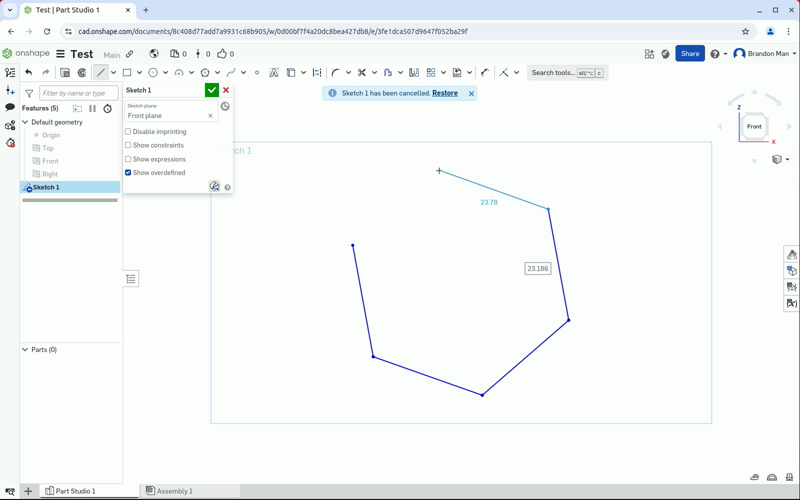
key_up(shift)
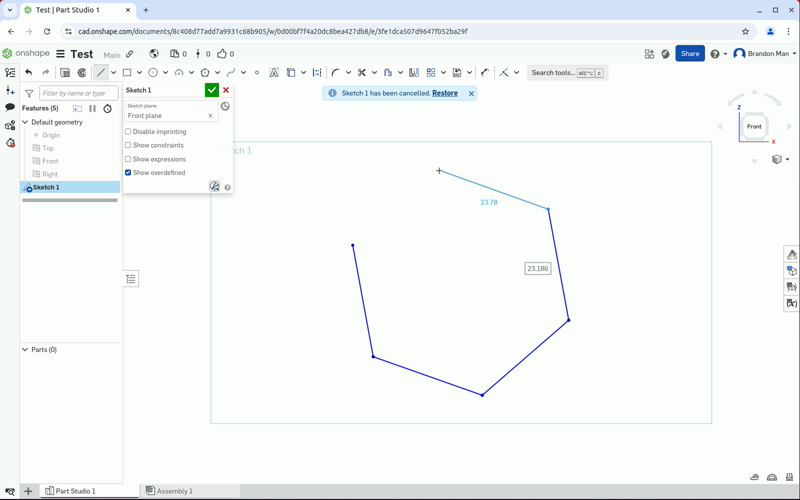
key_down(shift)
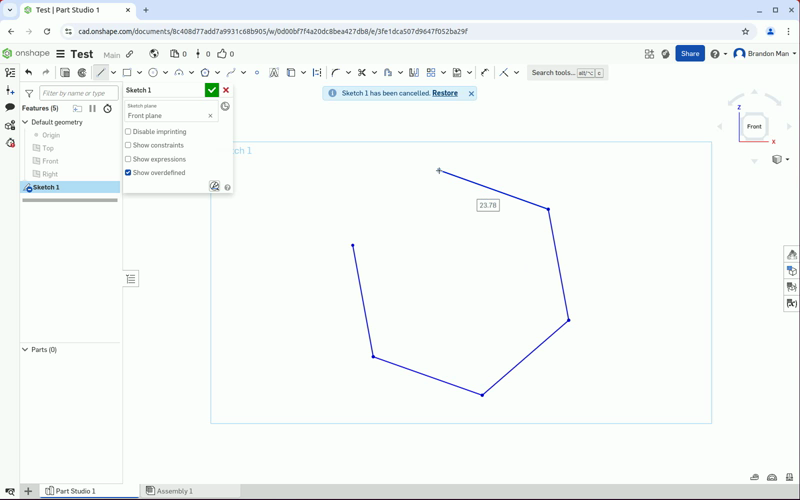
mouse_move(352, 245)
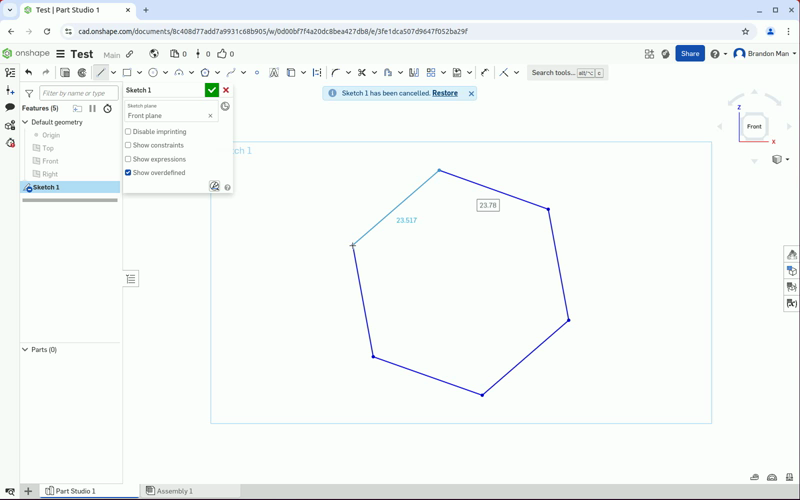
key_up(shift)
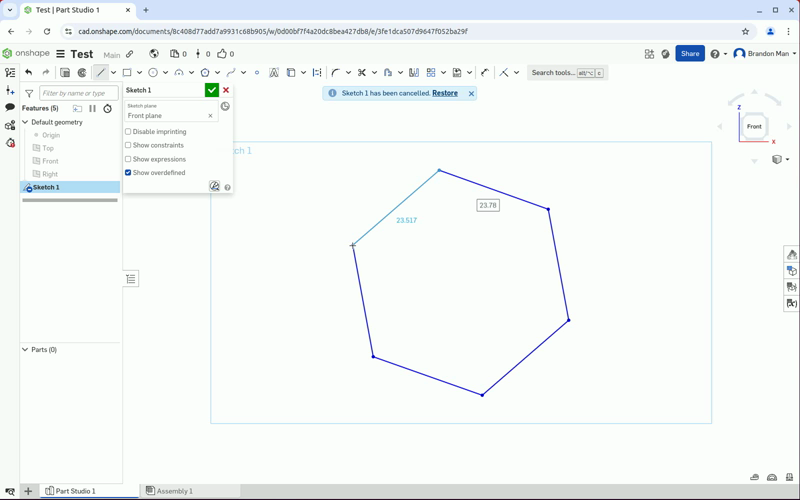
click(352, 245)
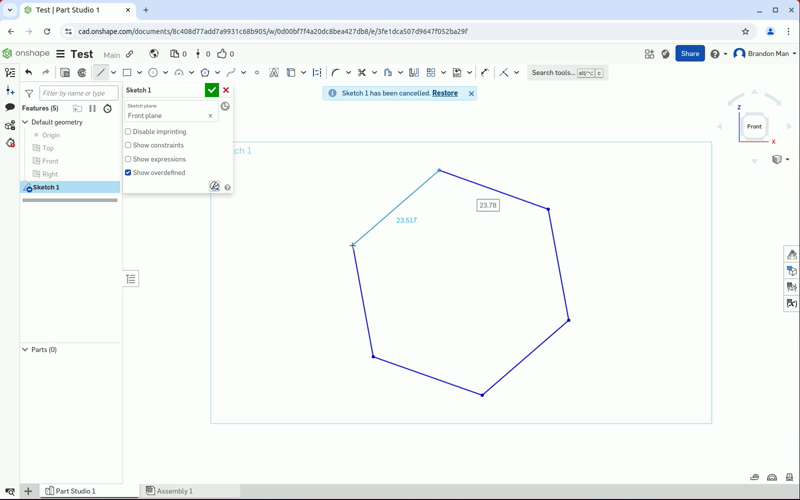
key(esc)
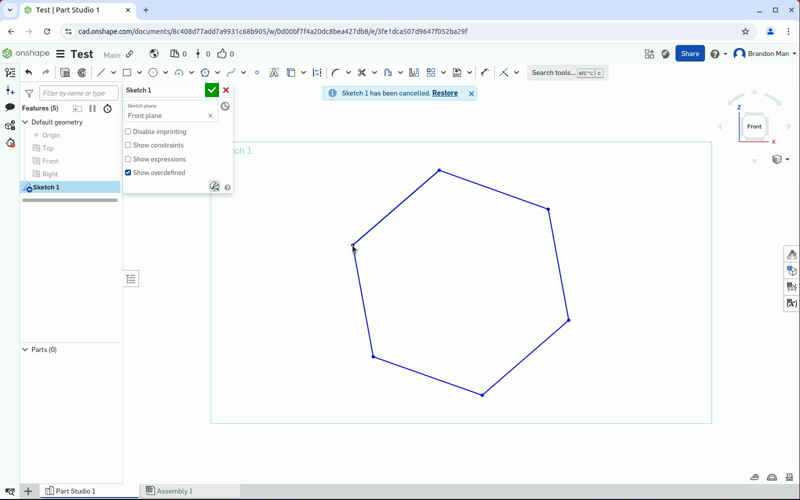
mouse_move(476, 287)
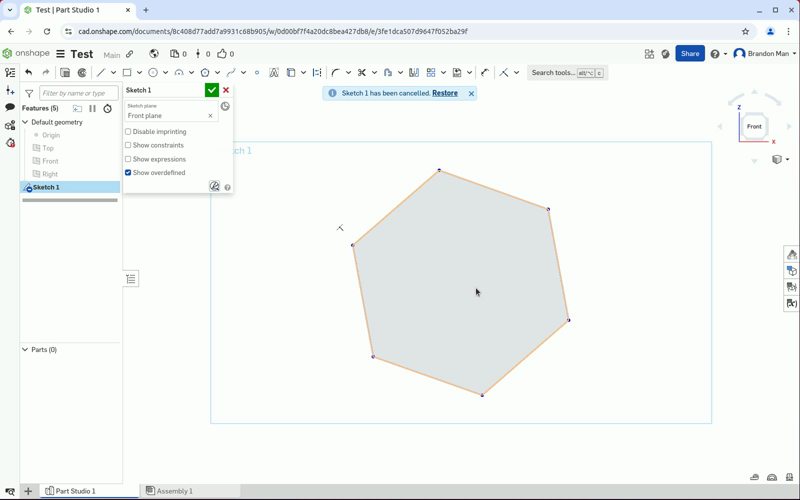
click(476, 287)
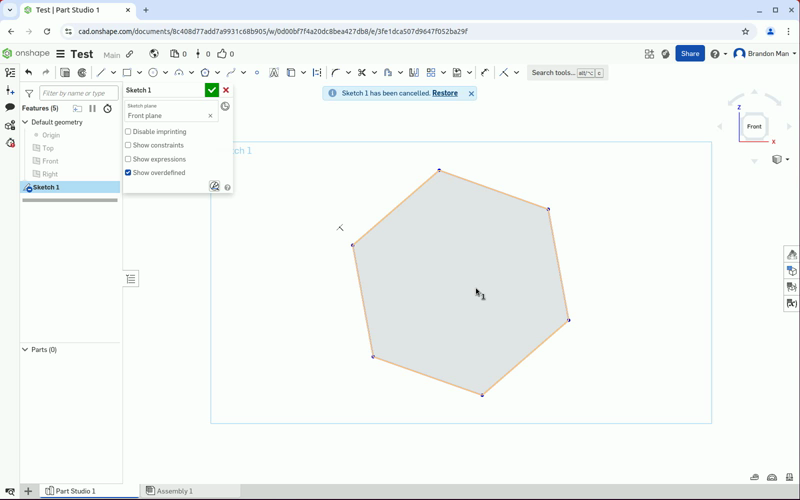
mouse_move(73, 352)
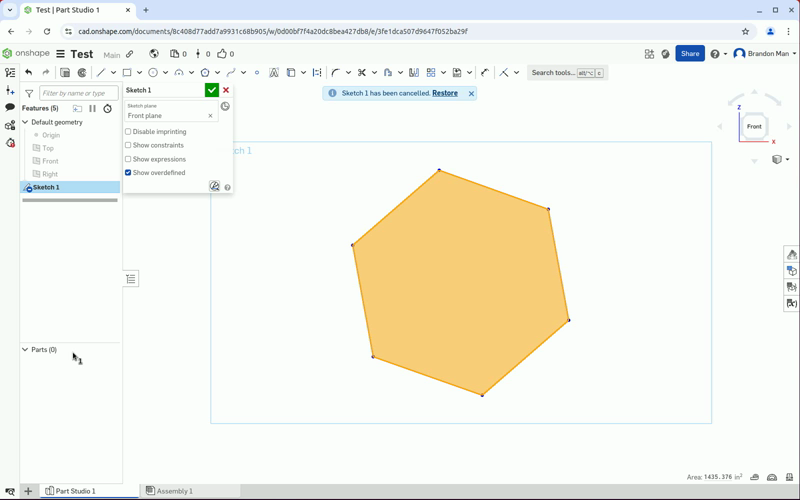
key(shift+y)
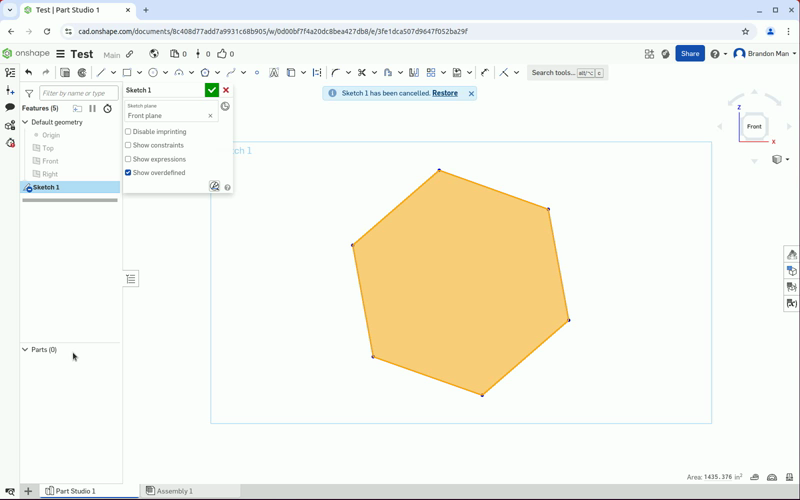
key(shift+e)
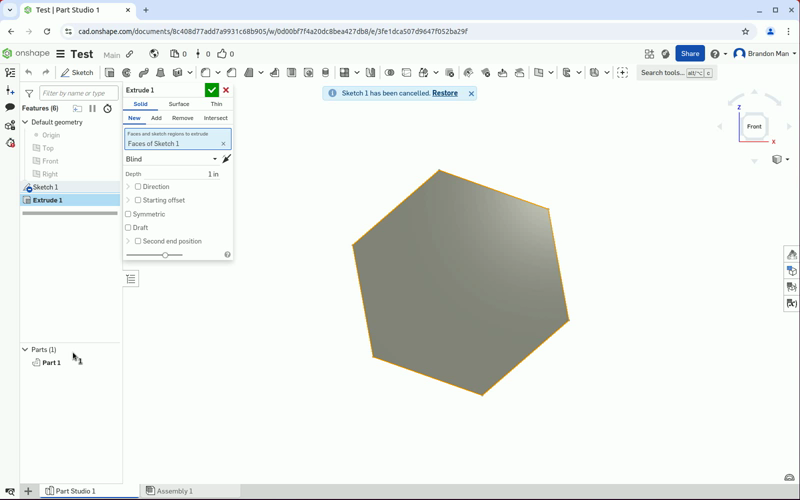
mouse_move(143, 106)
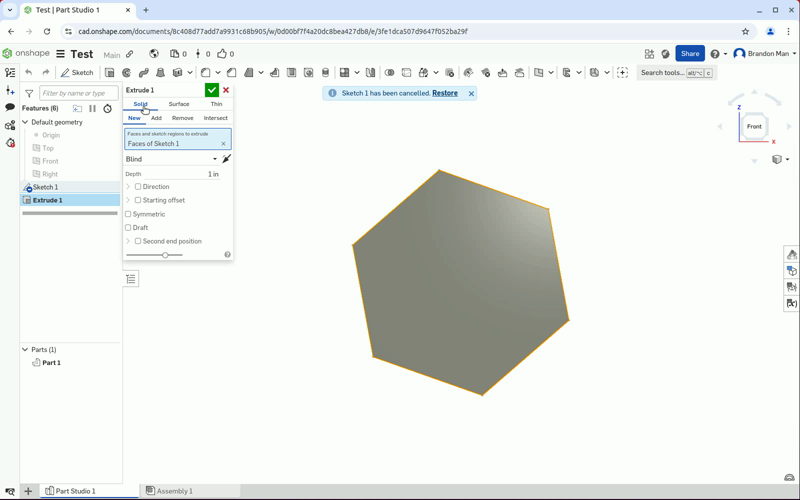
click(143, 106)
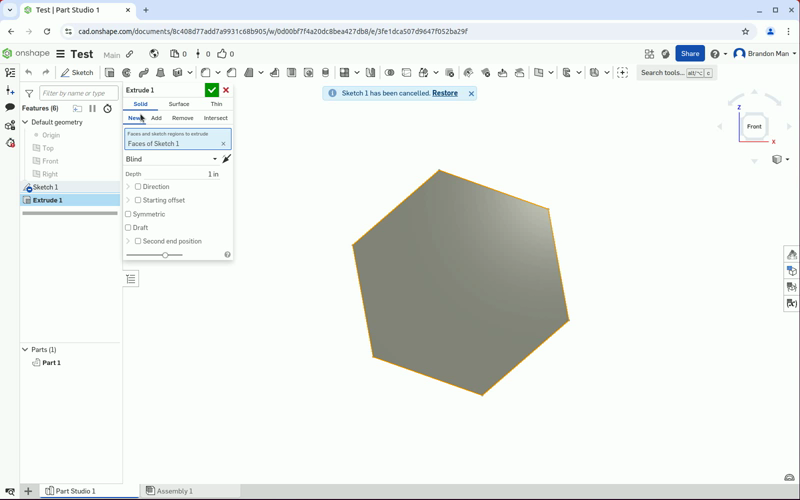
mouse_move(137, 120)
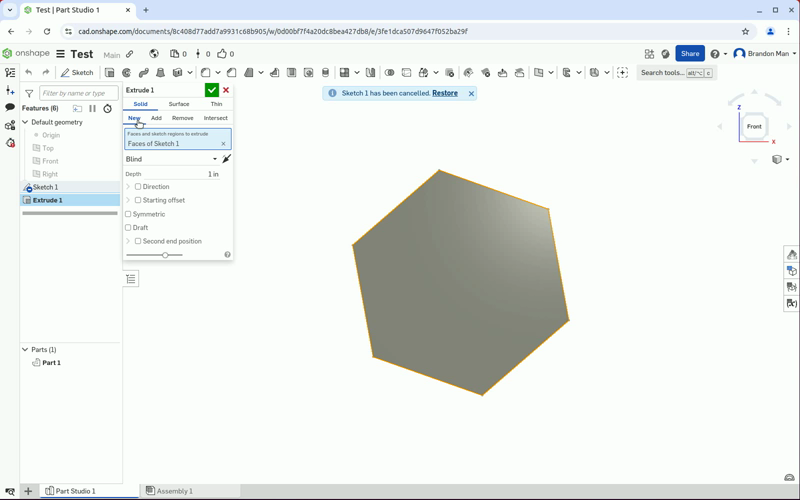
click(137, 120)
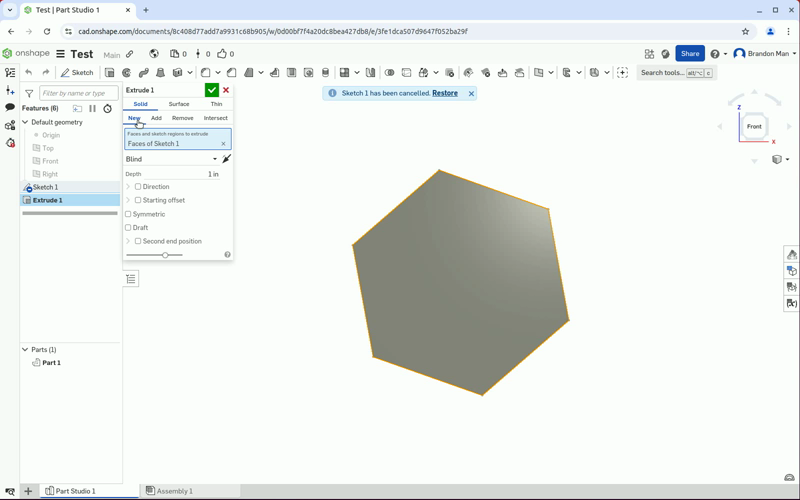
key(tab, 4)
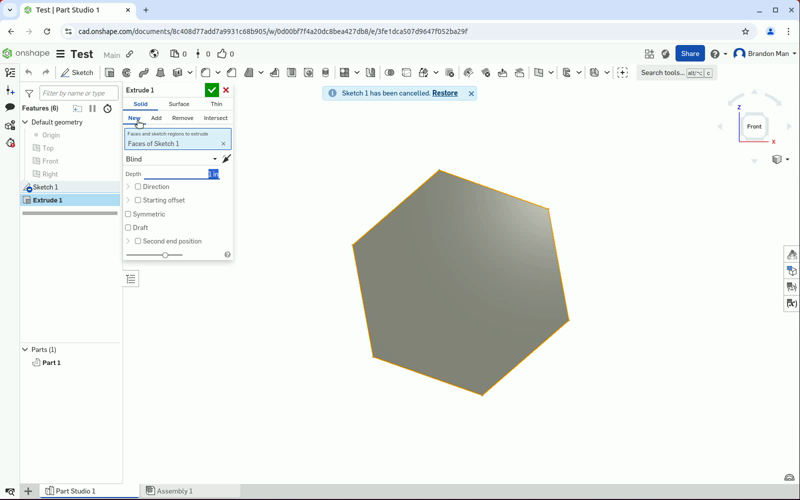
text(4.092)
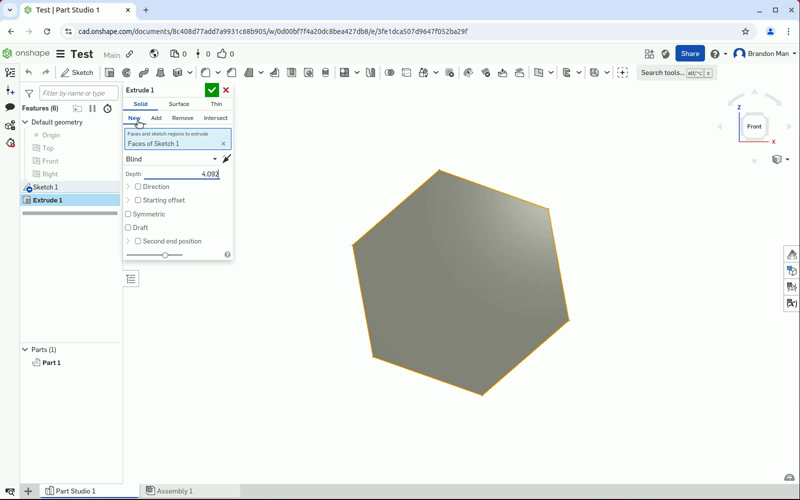
key(enter)
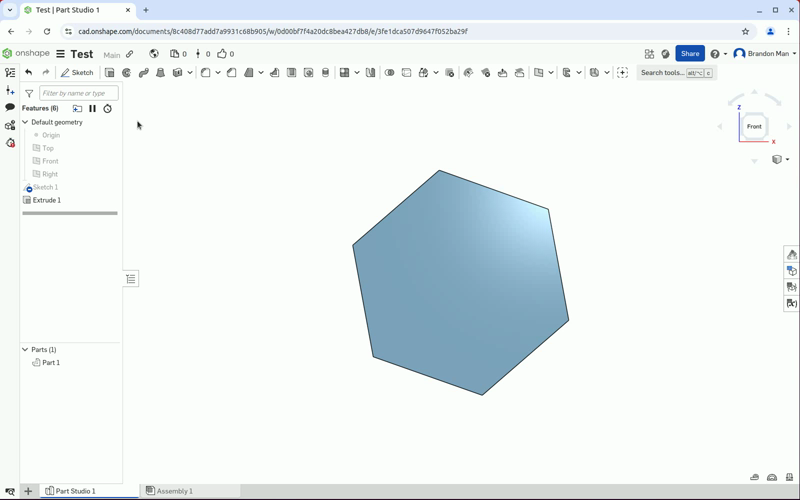
key(shift+h)
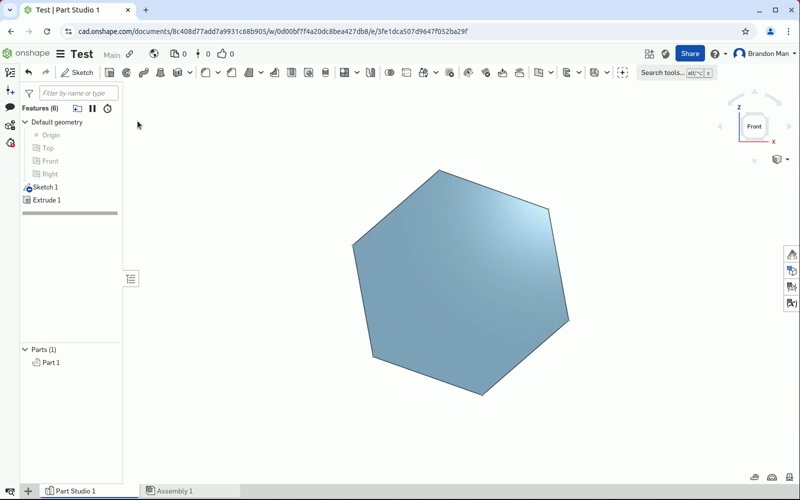
key(shift+h)
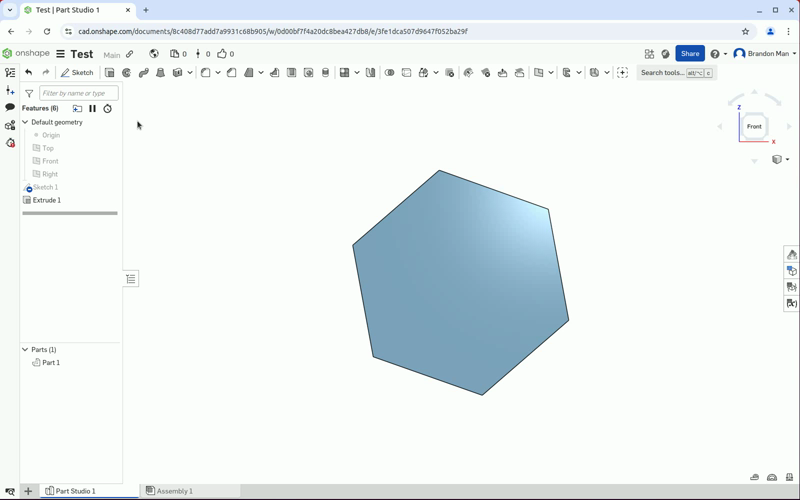
mouse_move(73, 189)
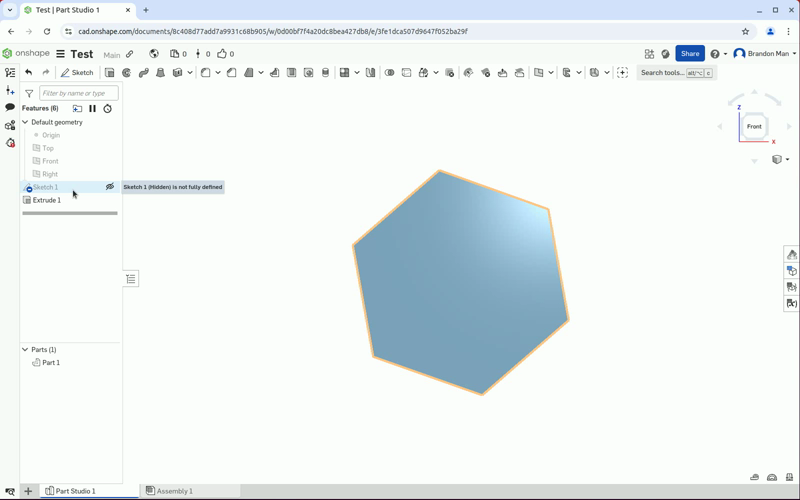
click(73, 189)
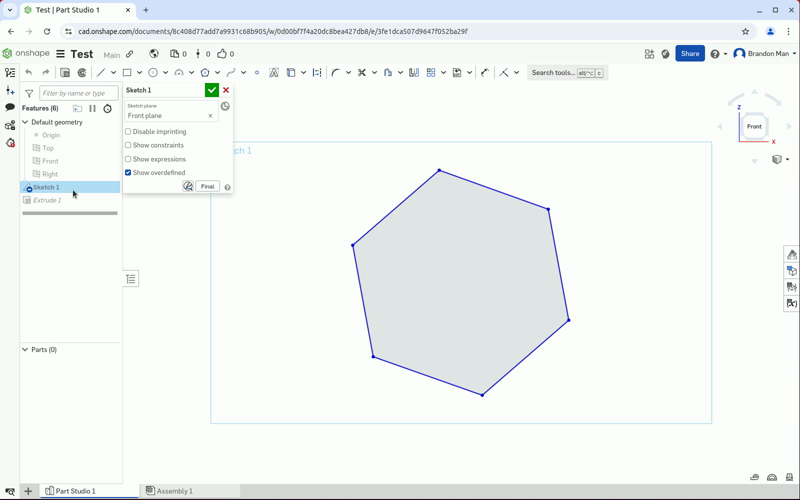
mouse_move(229, 92)
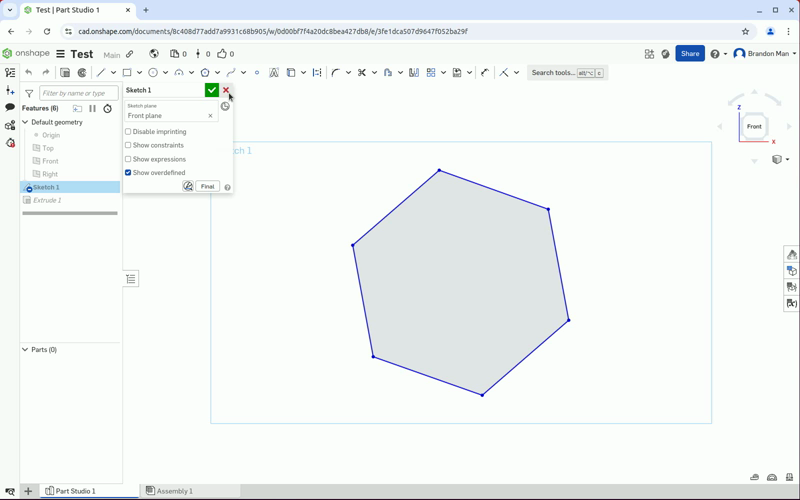
click(229, 92)
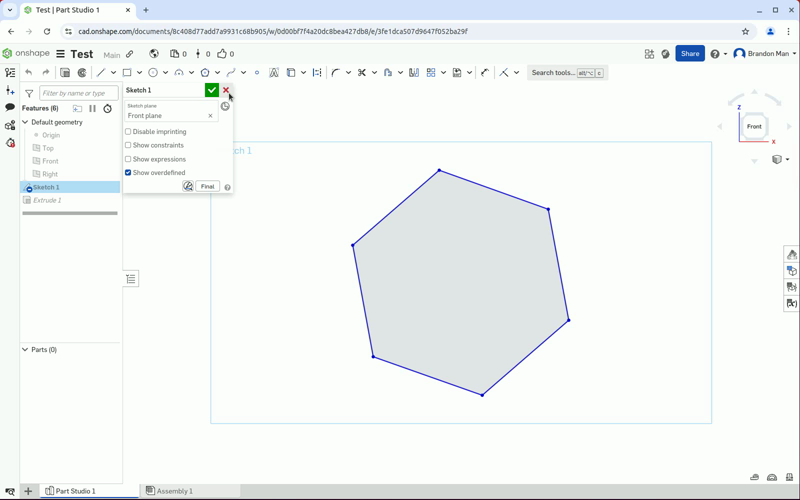
key(shift+s)
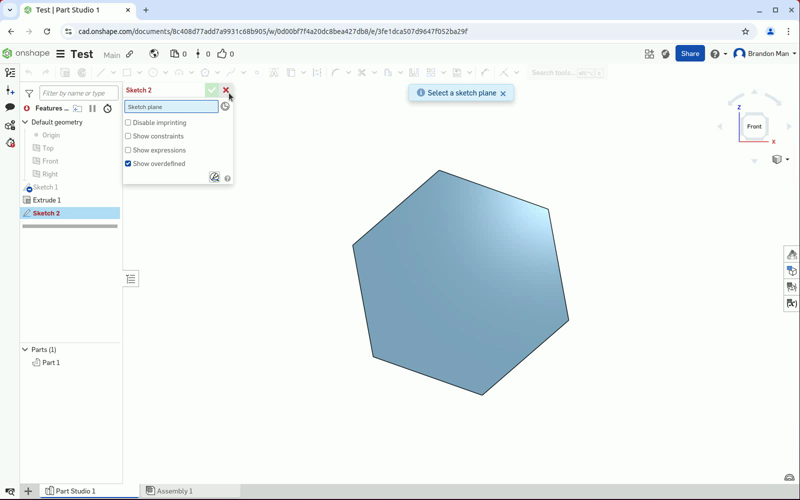
mouse_move(73, 163)
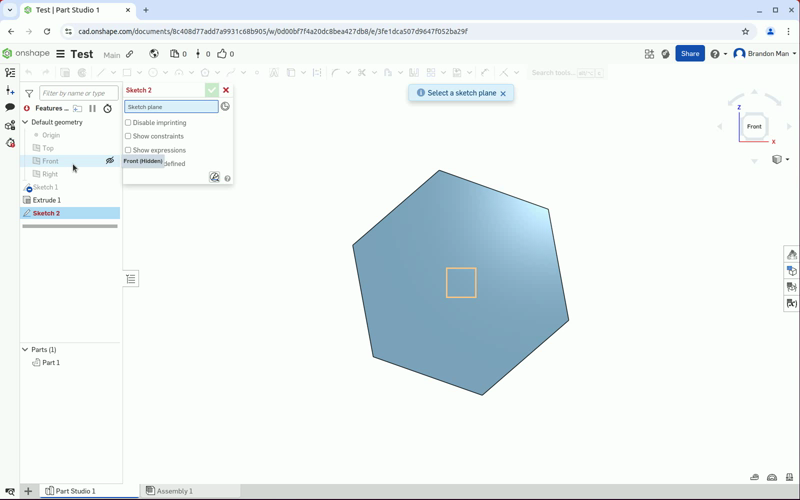
click(73, 163)
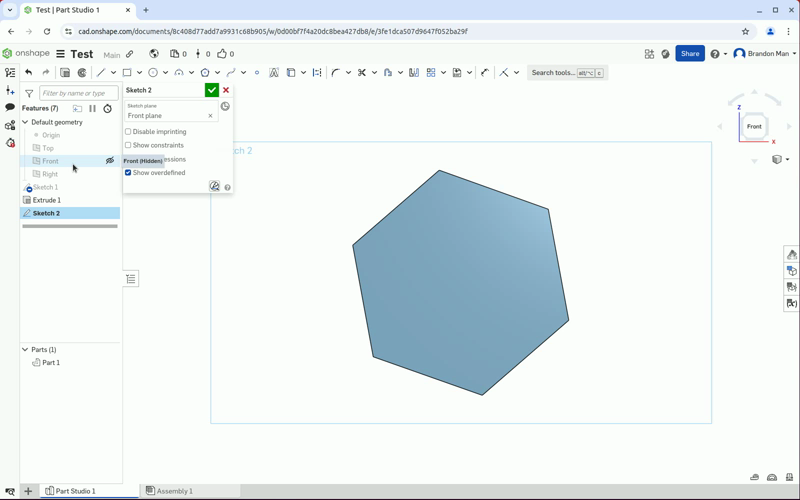
mouse_move(73, 352)
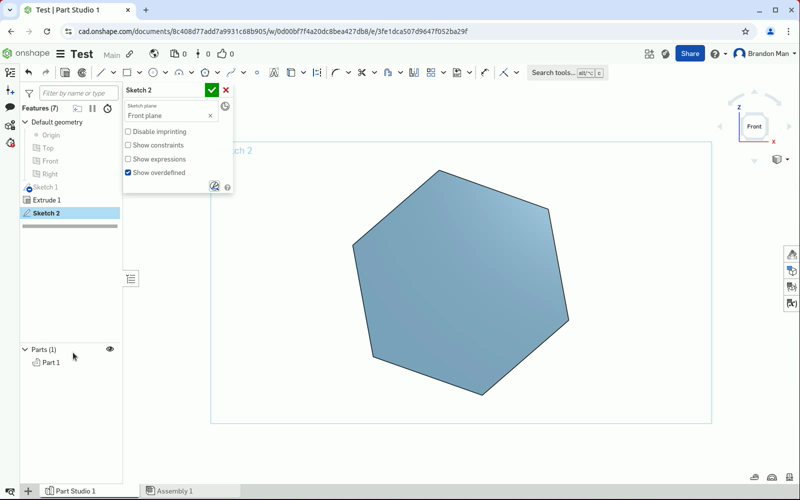
key(y)
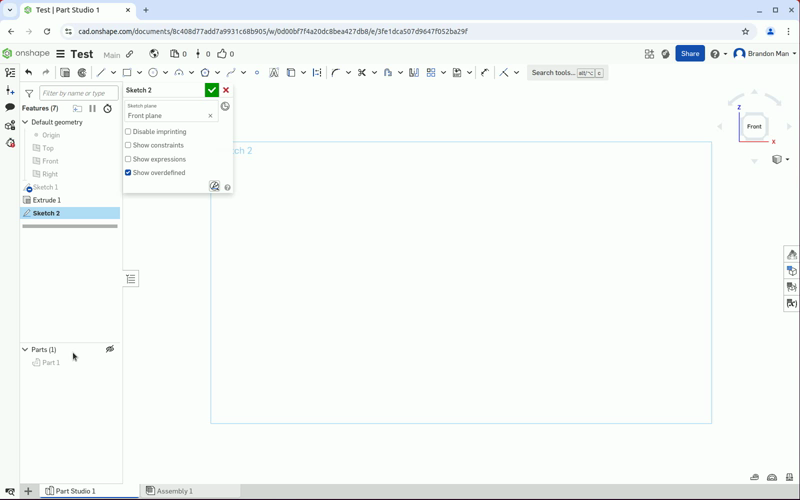
key(c)
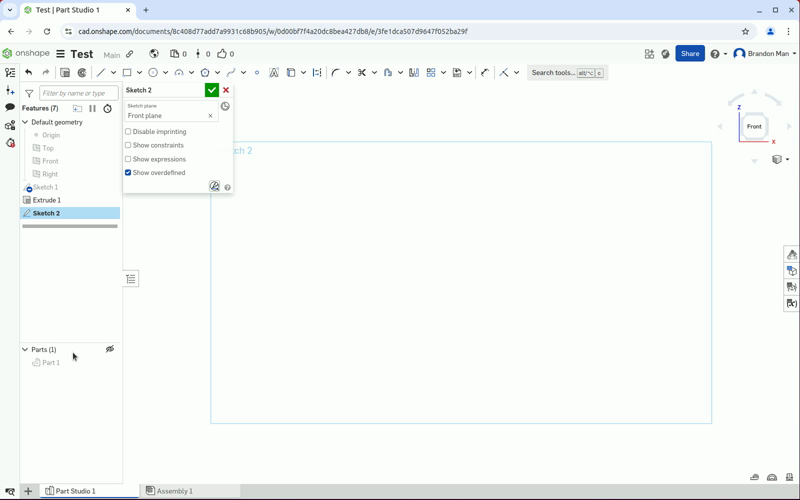
key_down(shift)
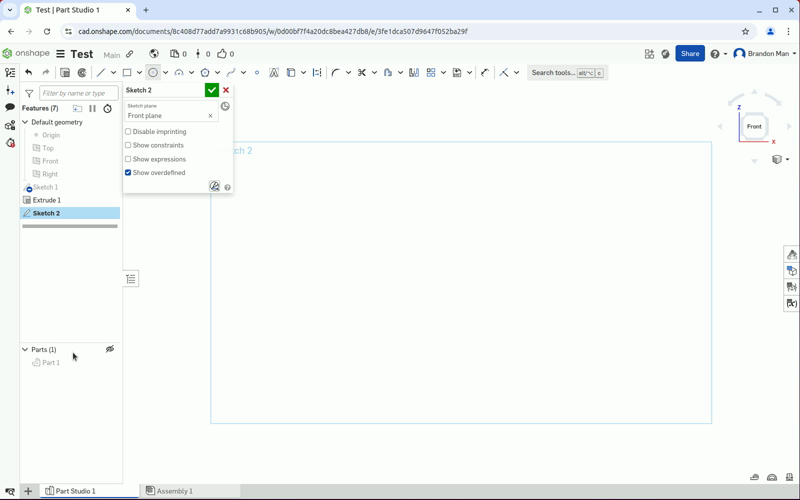
mouse_move(461, 282)
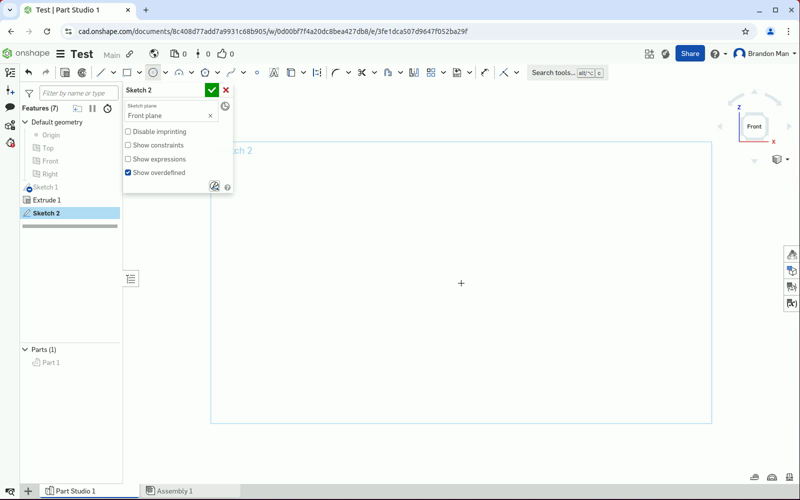
click(461, 282)
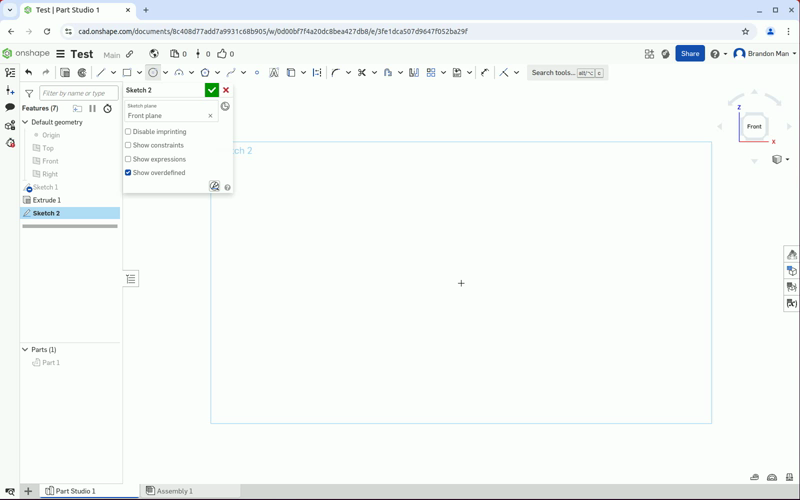
key_up(shift)
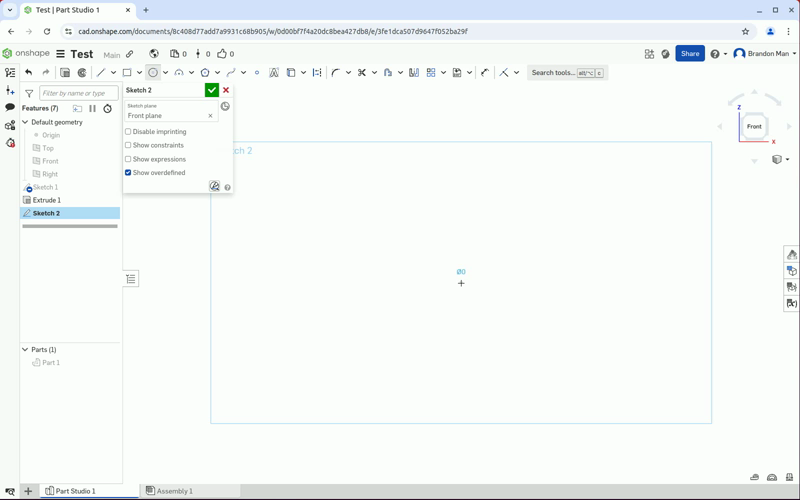
mouse_move(513, 282)
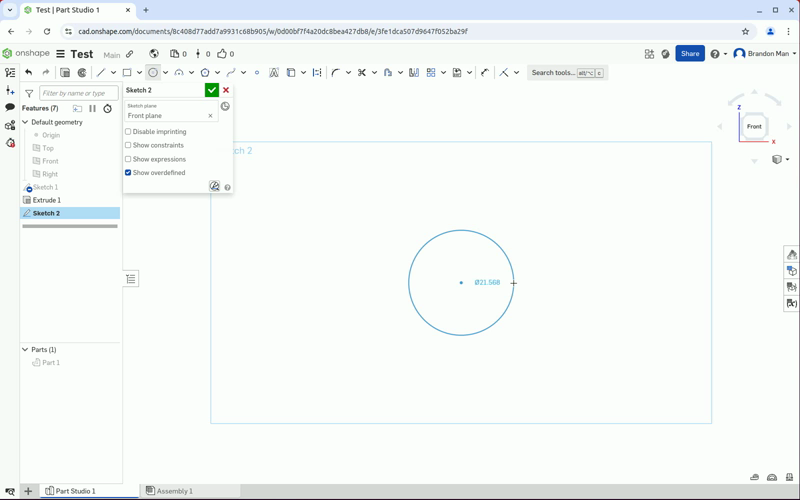
click(513, 282)
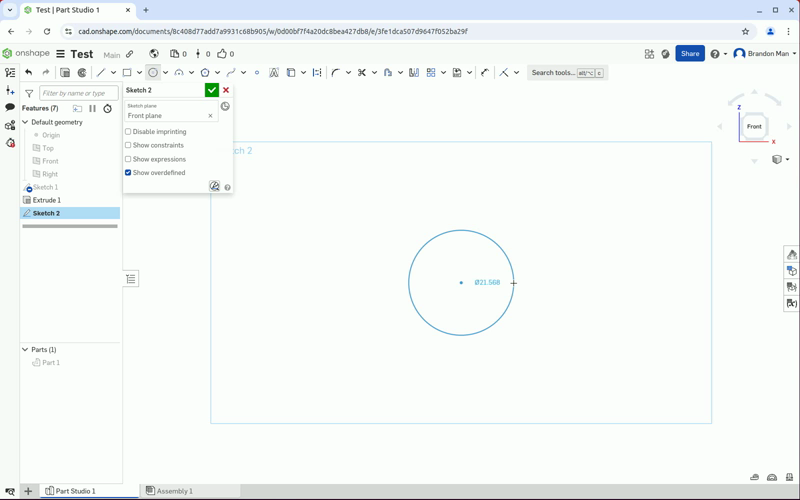
key(esc)
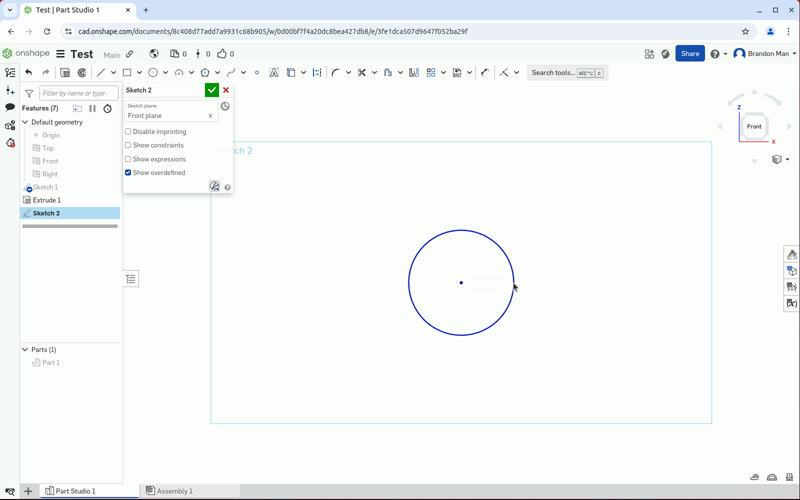
mouse_move(472, 323)
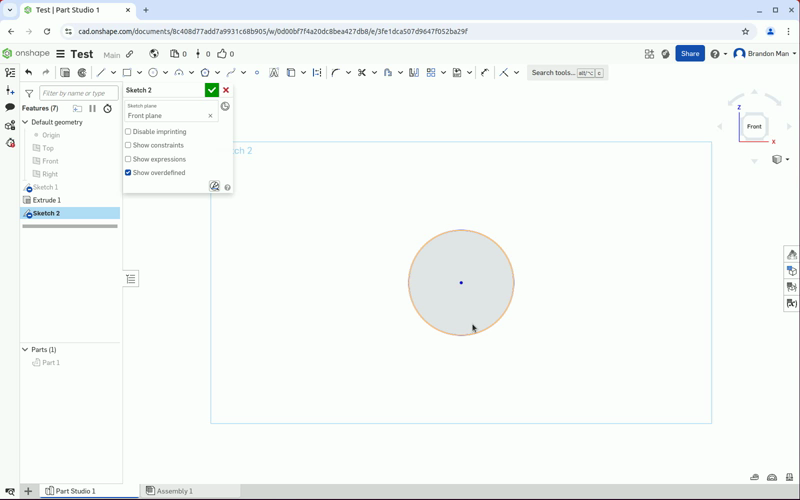
click(472, 323)
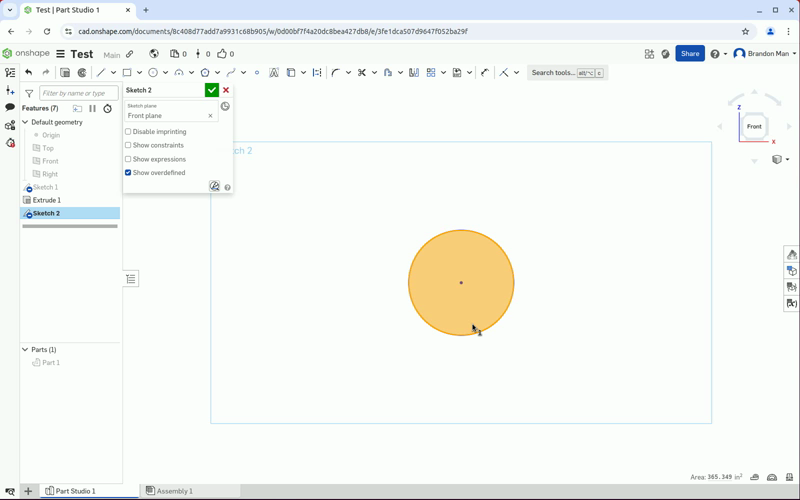
mouse_move(73, 352)
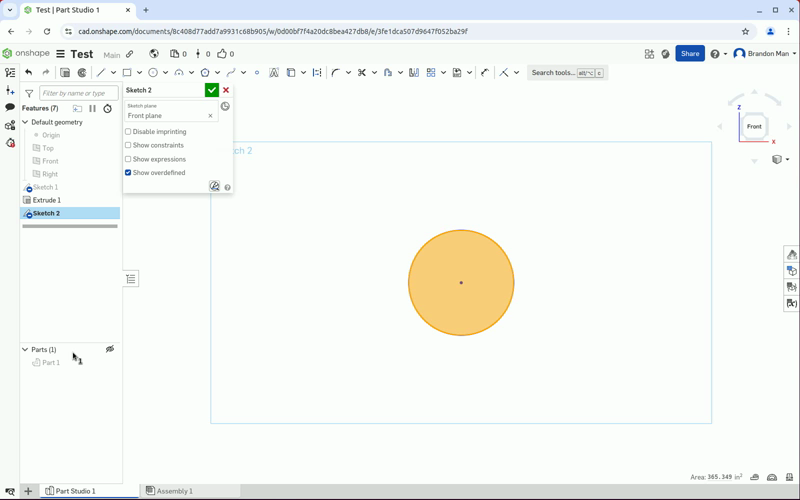
key(shift+y)
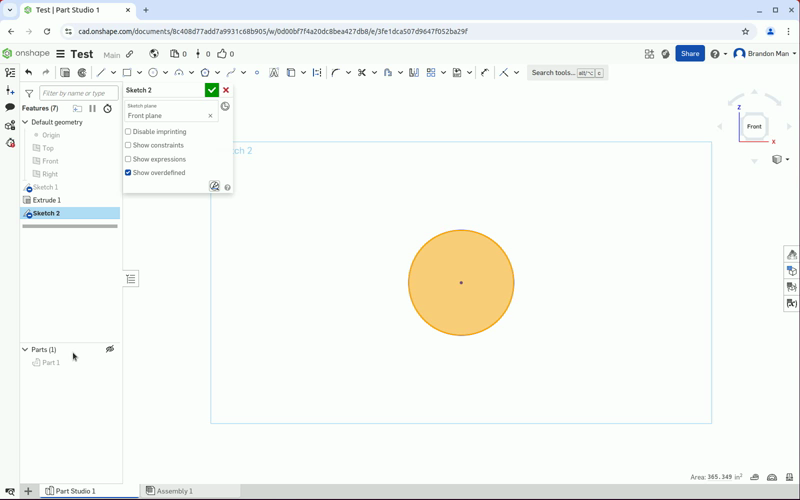
key(shift+e)
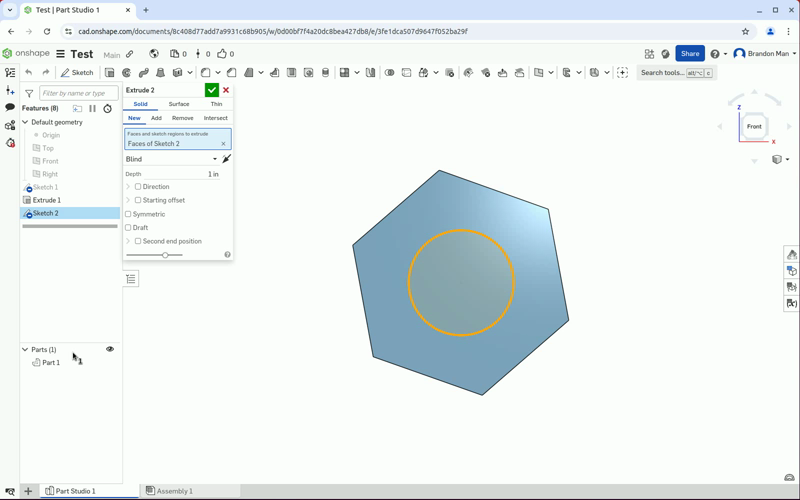
mouse_move(143, 106)
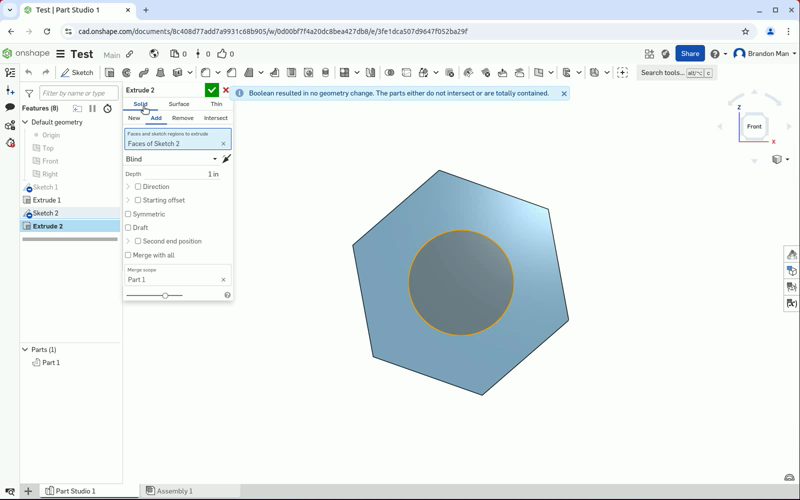
click(143, 106)
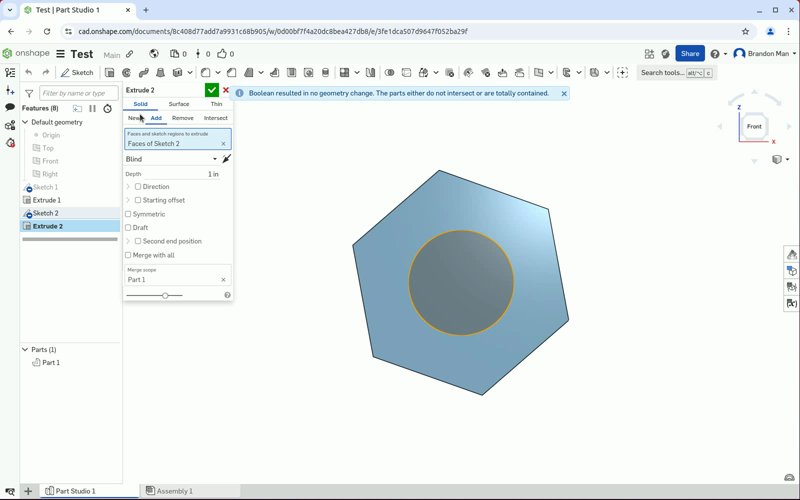
mouse_move(137, 120)
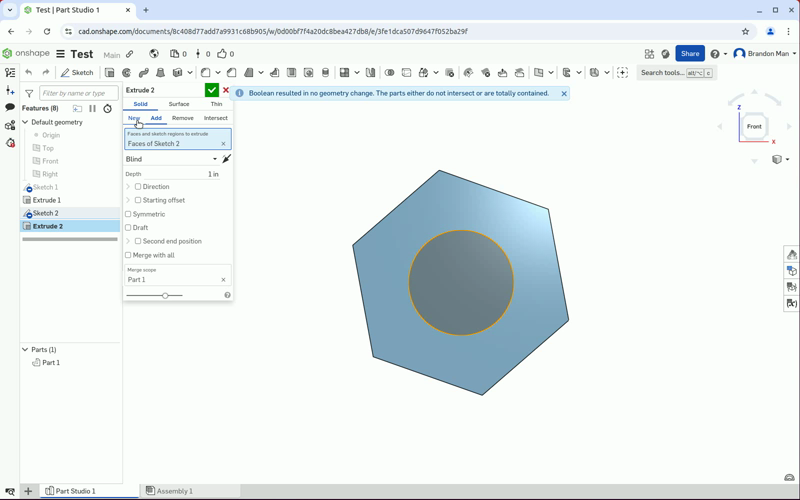
click(137, 120)
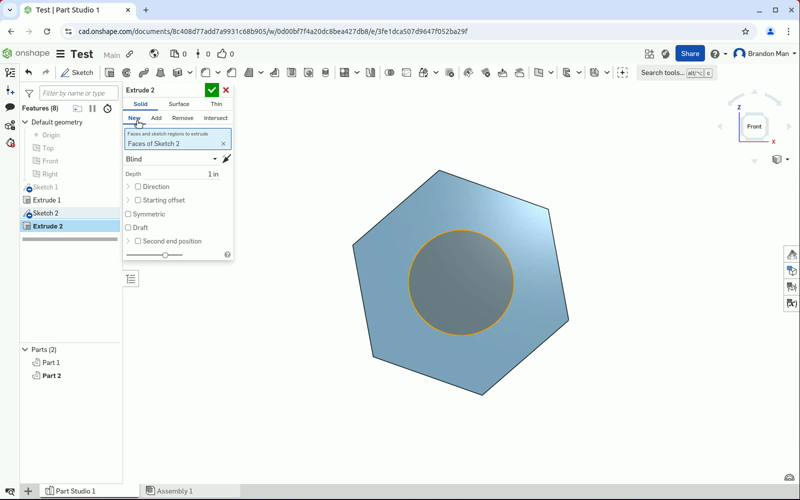
key(tab, 4)
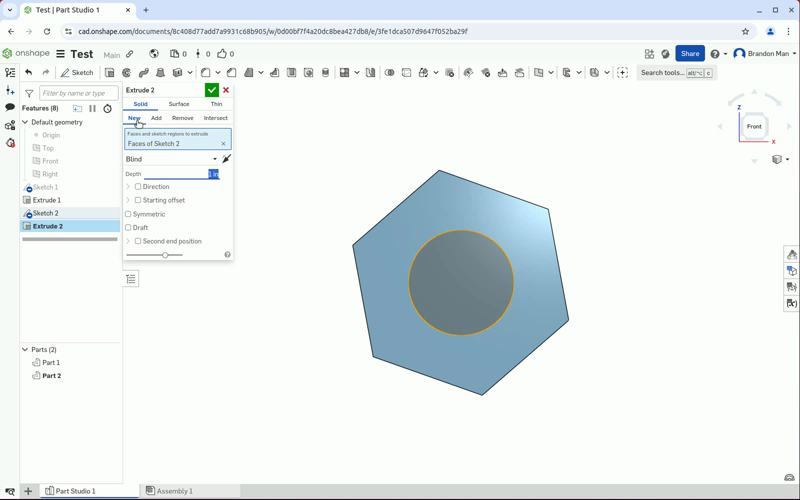
text(8.184)
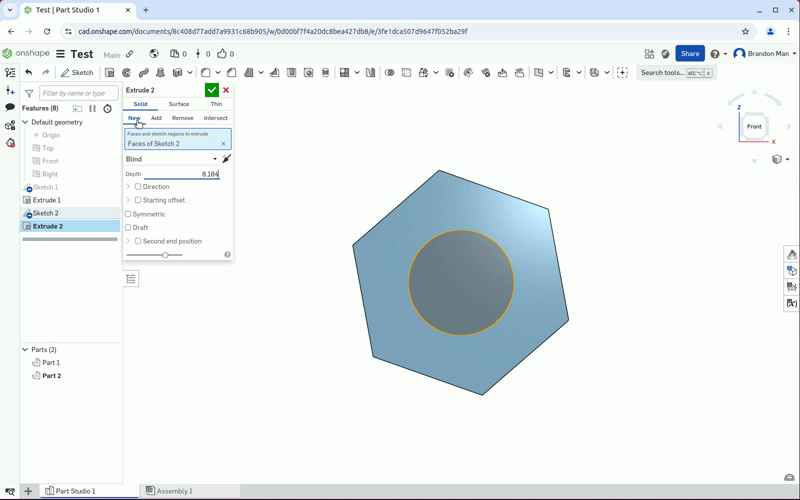
key(enter)
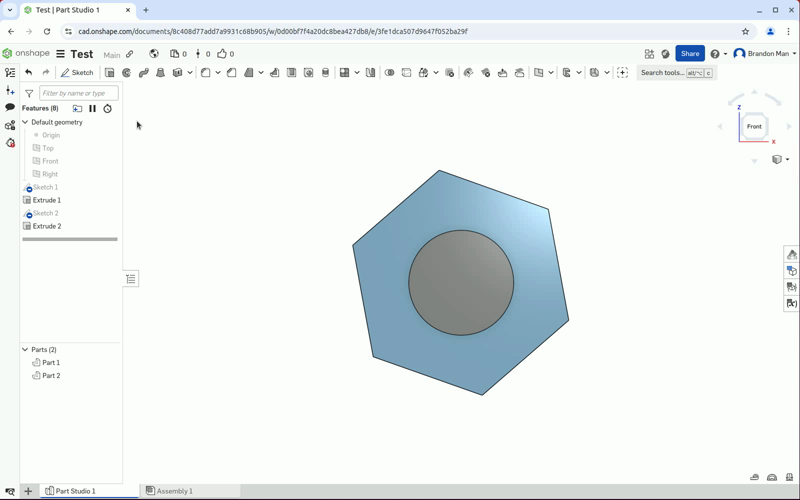
key(shift+h)
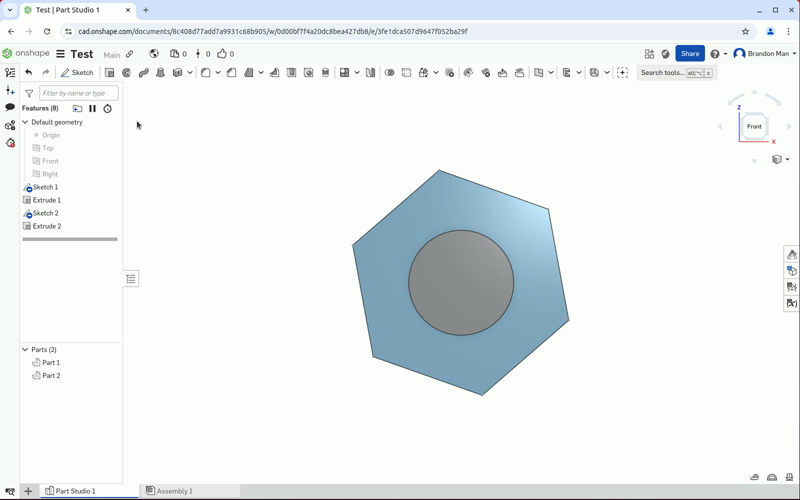
key(shift+h)
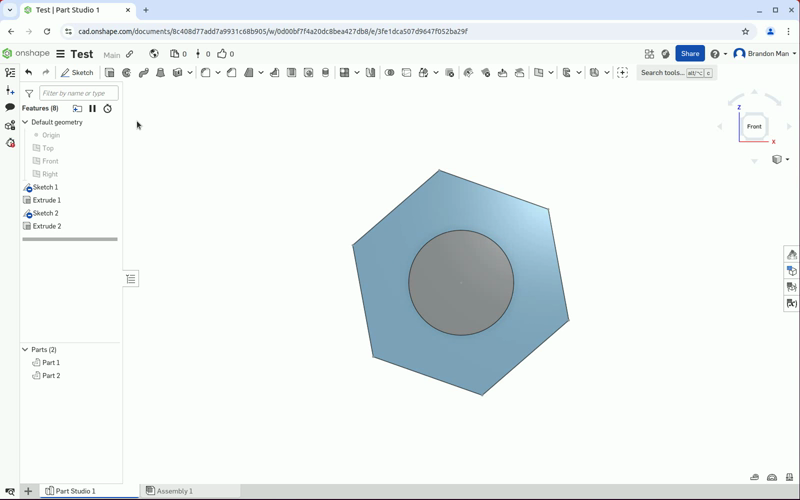
key(shift+7)
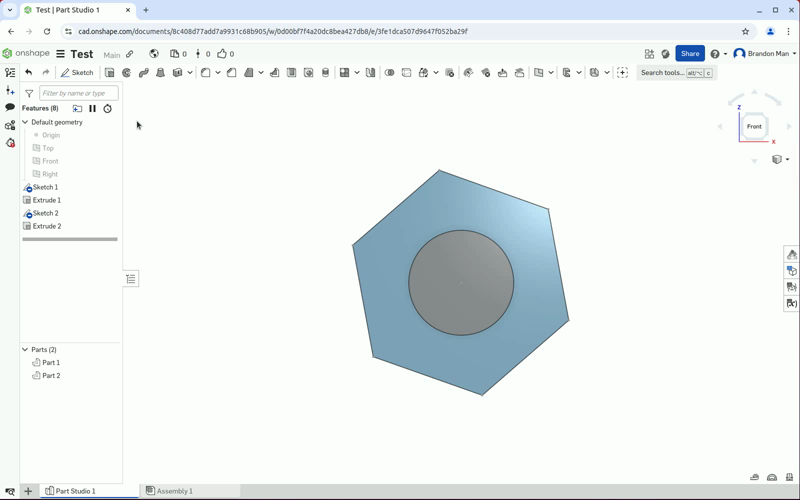
key(left, 2)
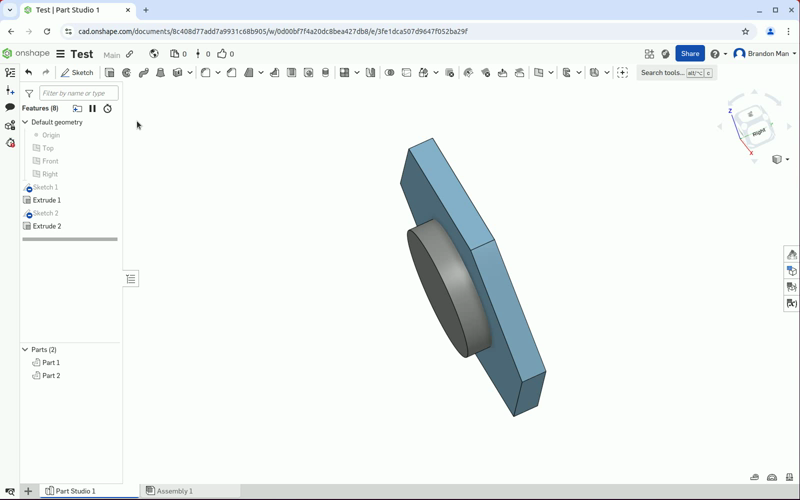
key(down, 2)
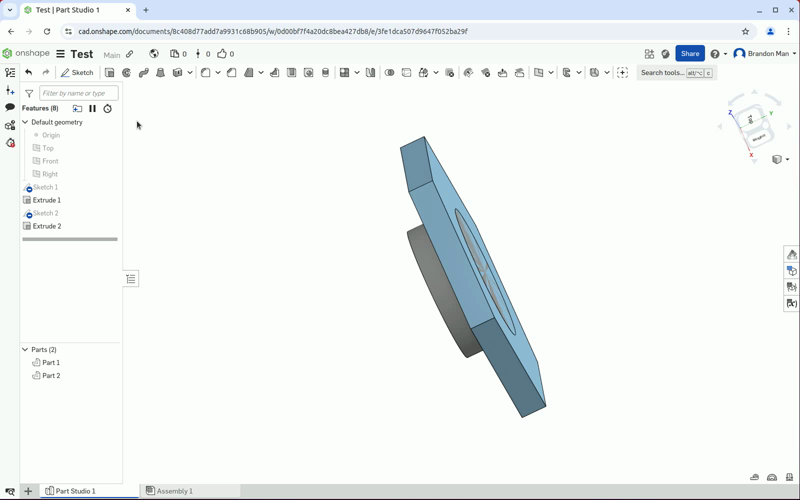
key(up, 2)
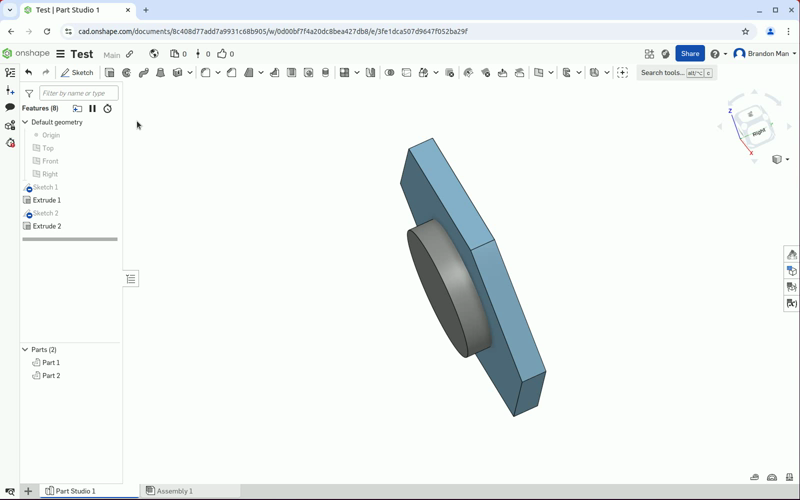
key(right, 2)
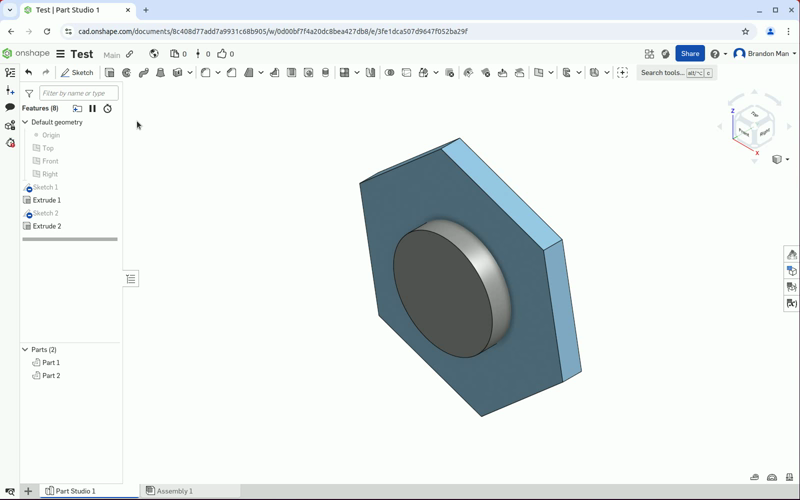
mouse_move(73, 189)
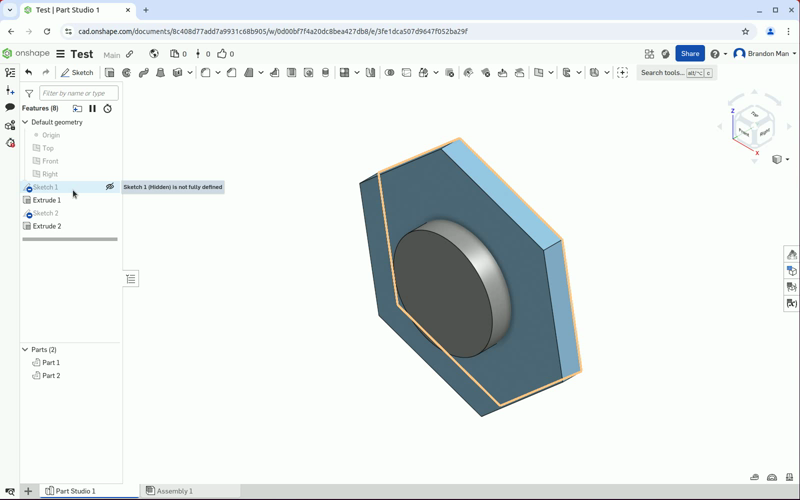
click(73, 189)